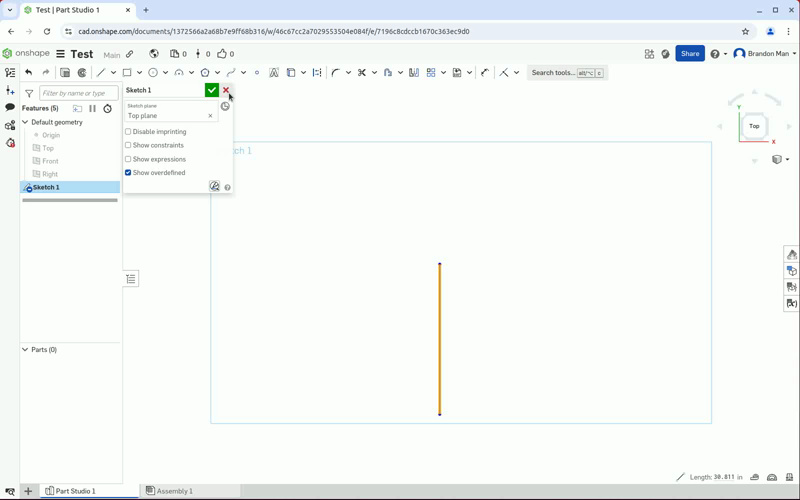
key(shift+h)
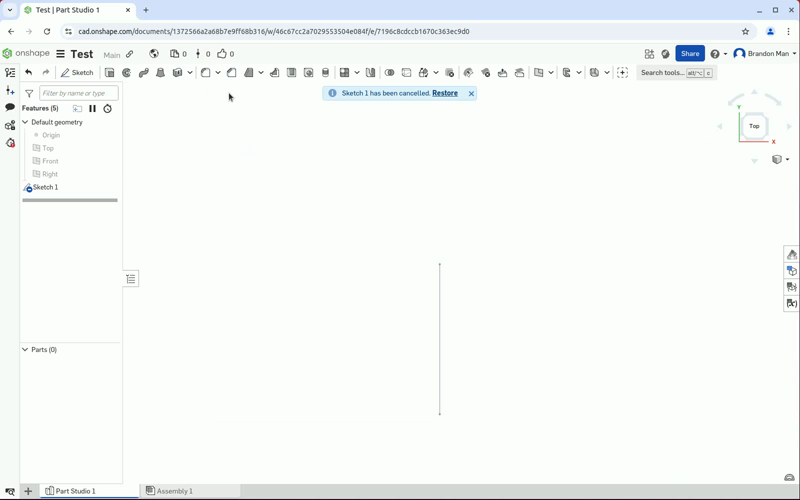
key(shift+s)
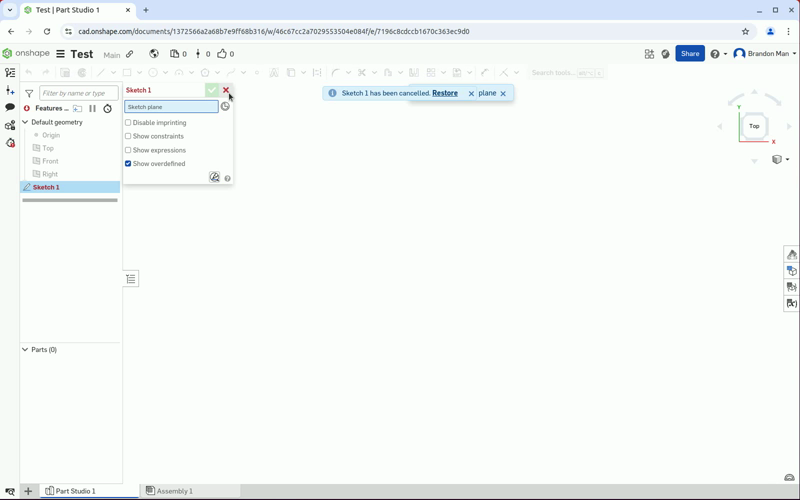
mouse_move(73, 150)
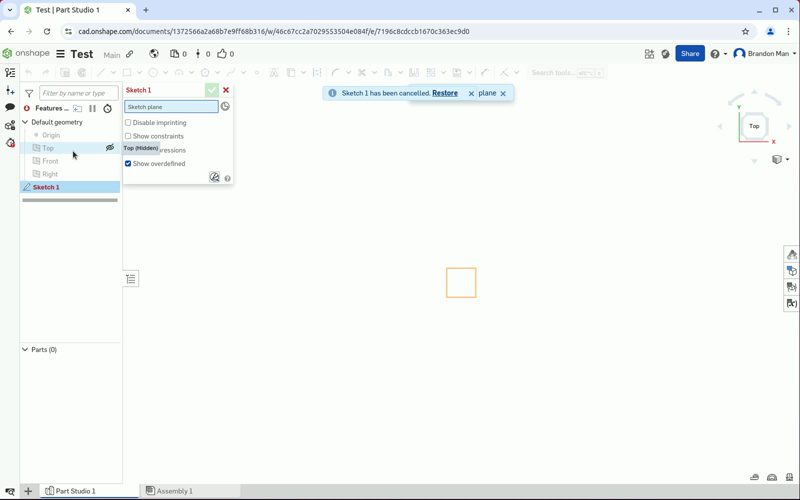
click(73, 150)
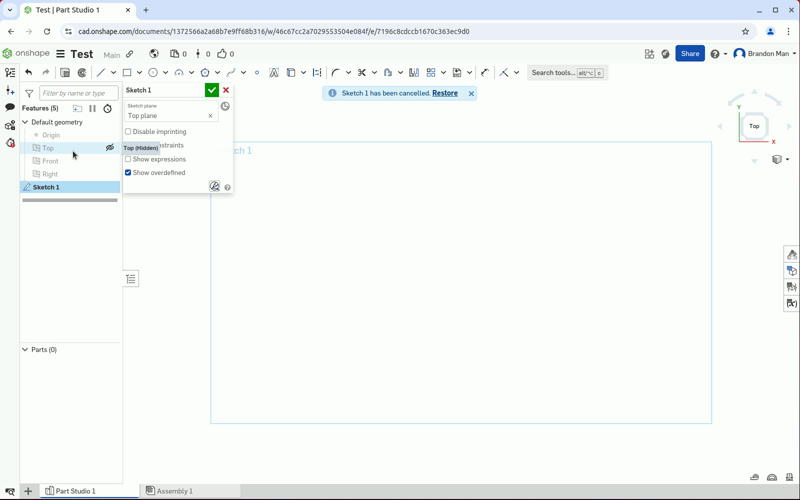
mouse_move(73, 352)
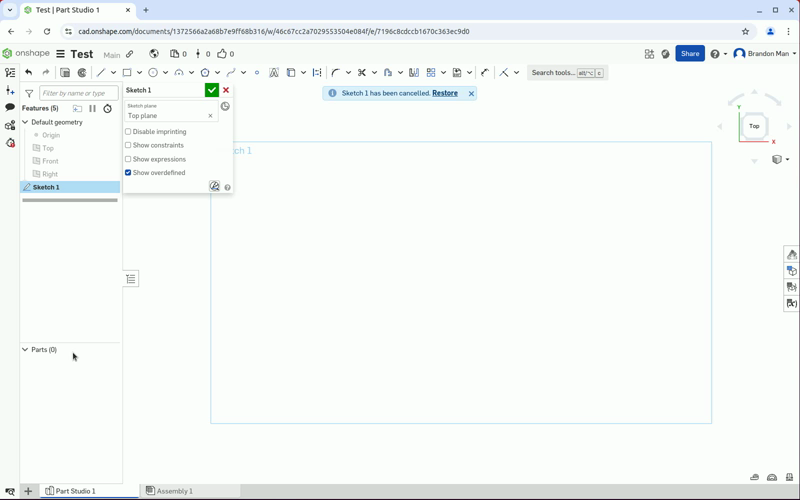
key(y)
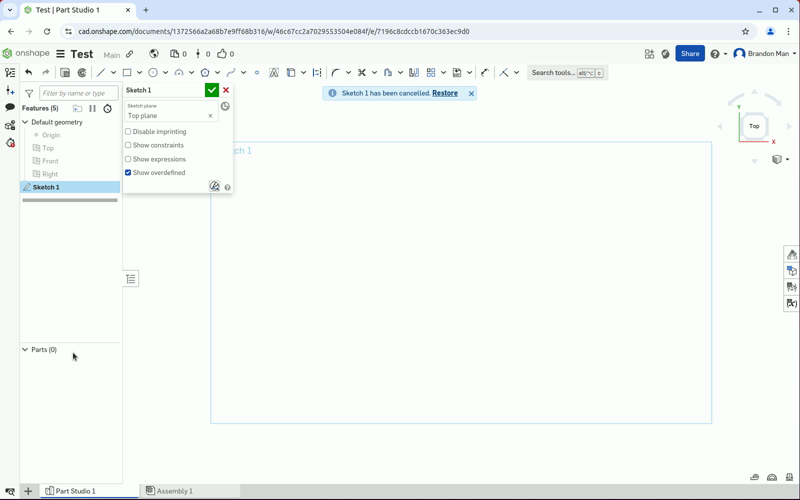
key(l)
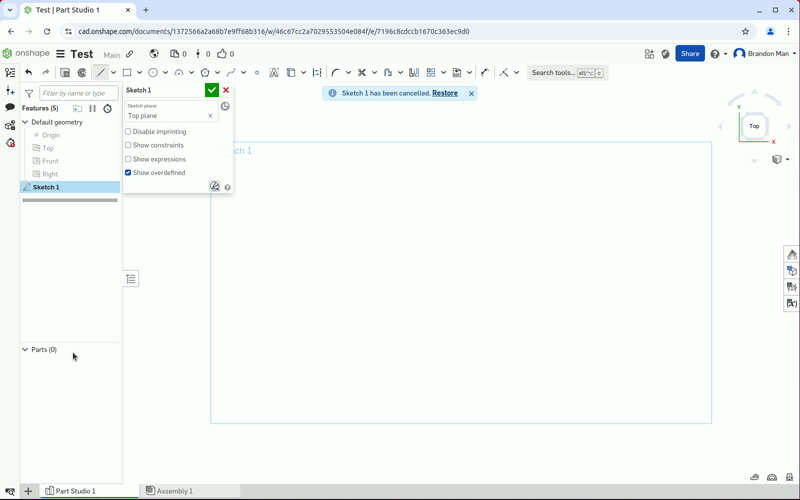
key_down(shift)
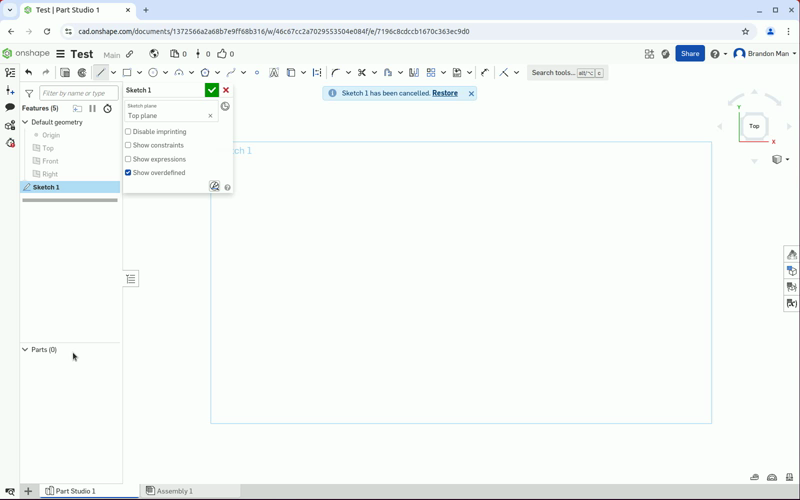
mouse_move(399, 329)
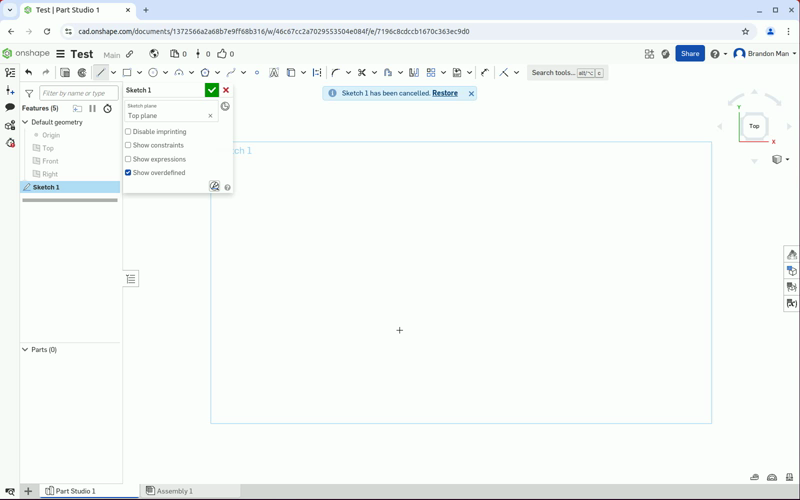
click(399, 329)
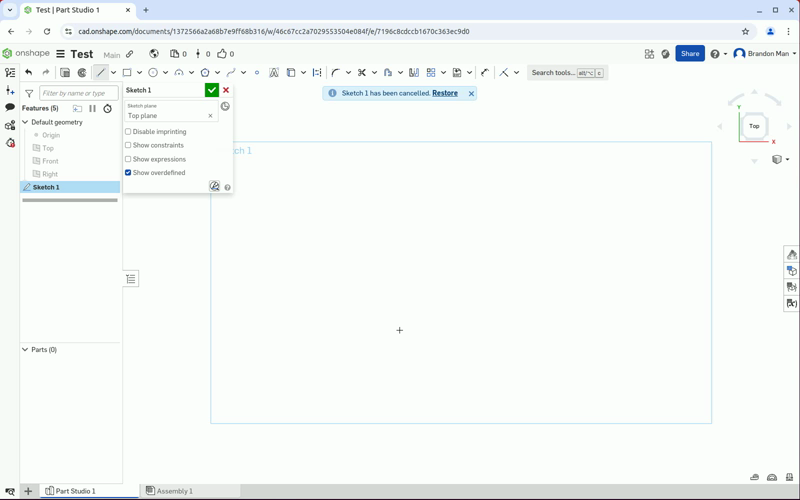
key_up(shift)
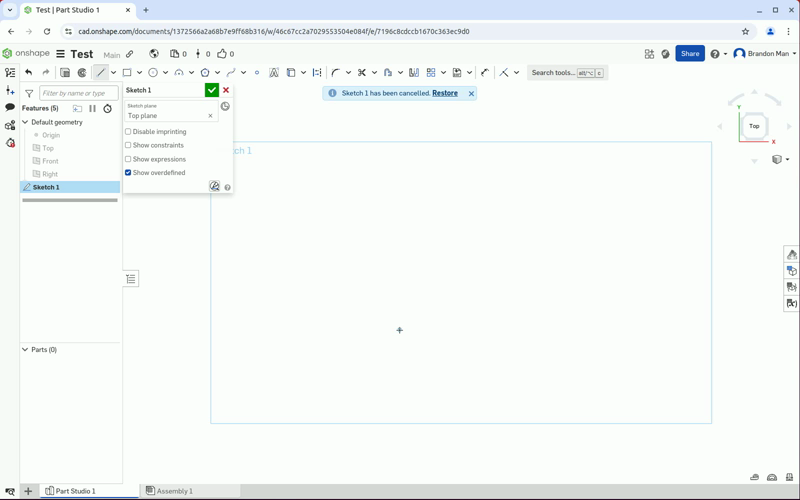
key_down(shift)
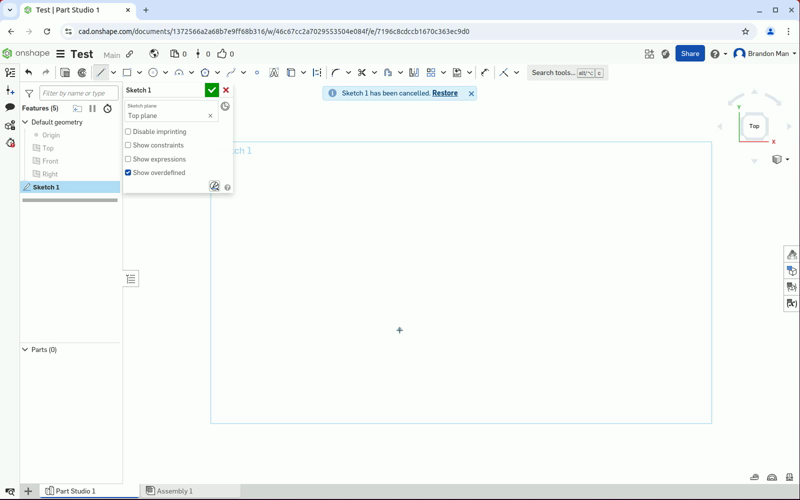
mouse_move(521, 329)
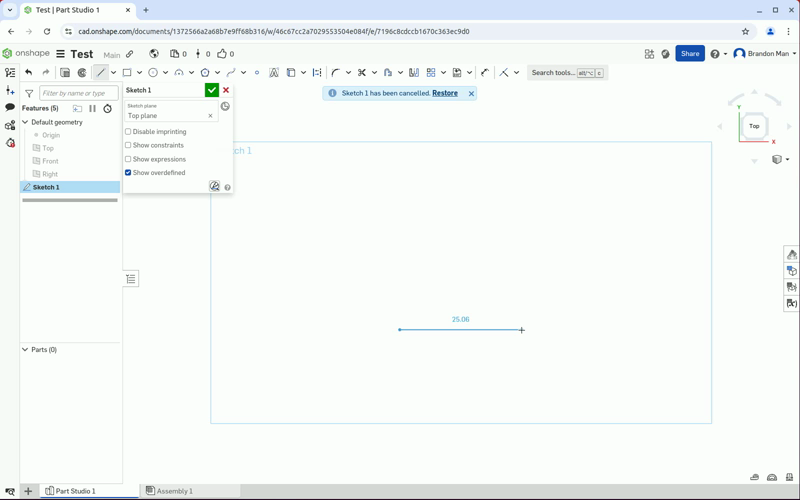
click(521, 329)
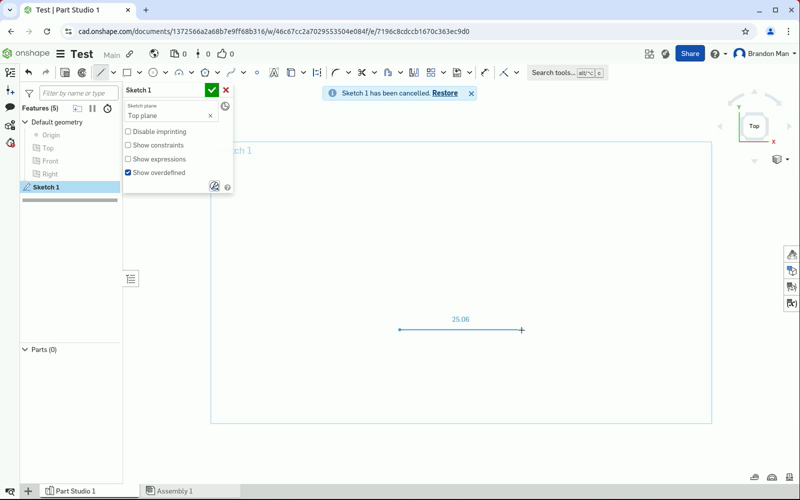
key_up(shift)
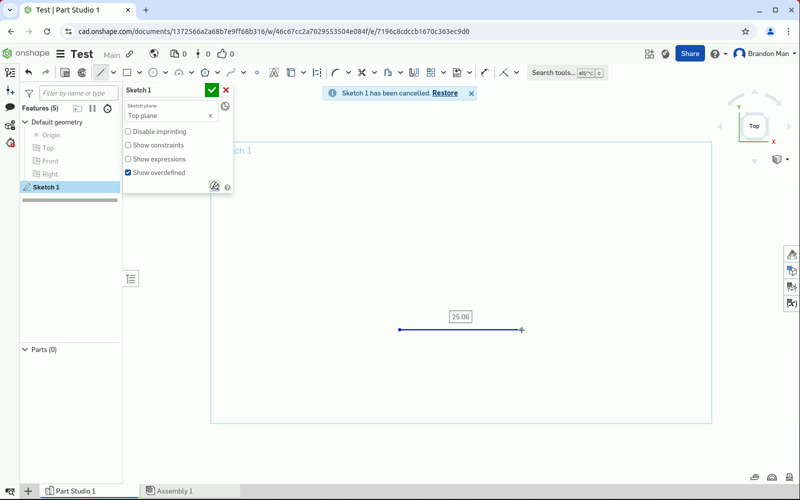
key_down(shift)
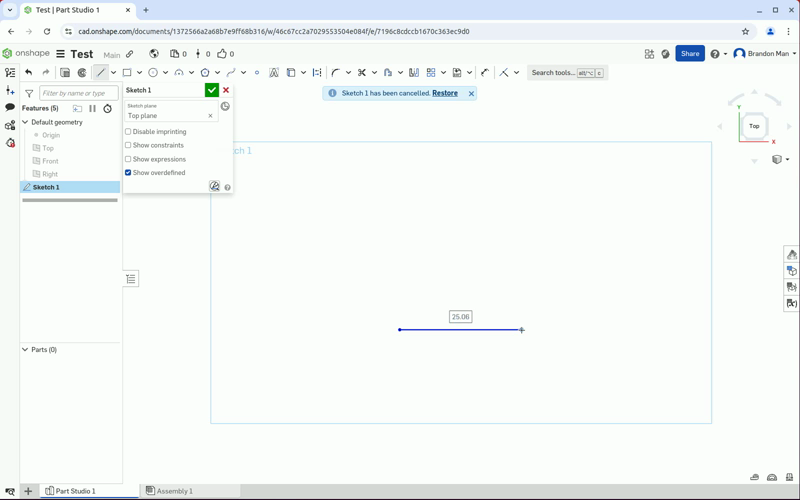
mouse_move(521, 234)
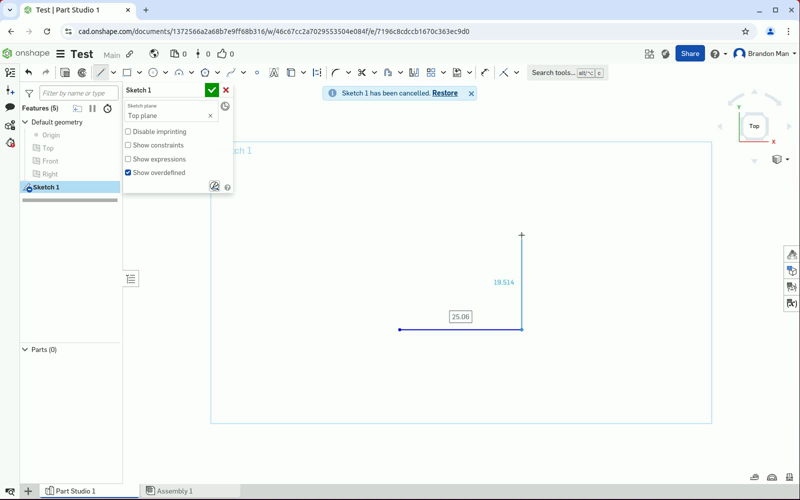
click(521, 234)
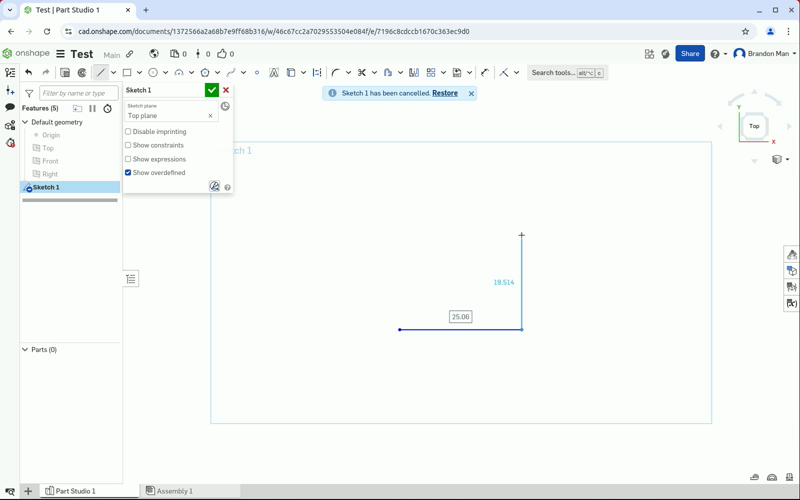
key_up(shift)
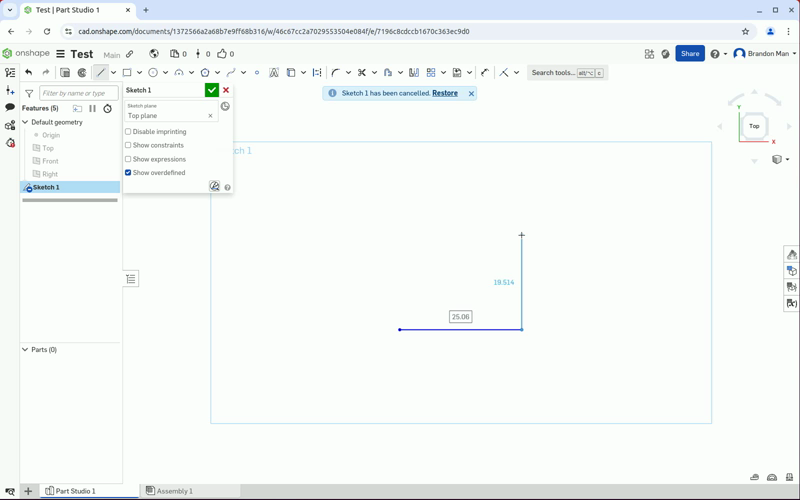
key_down(shift)
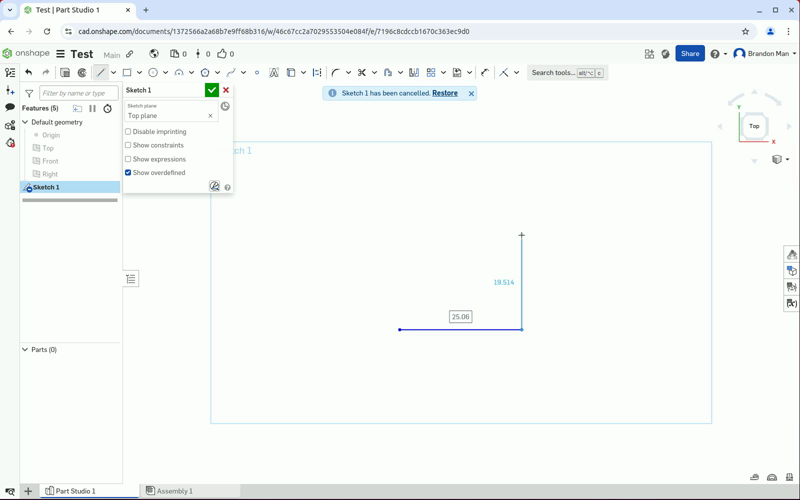
mouse_move(399, 234)
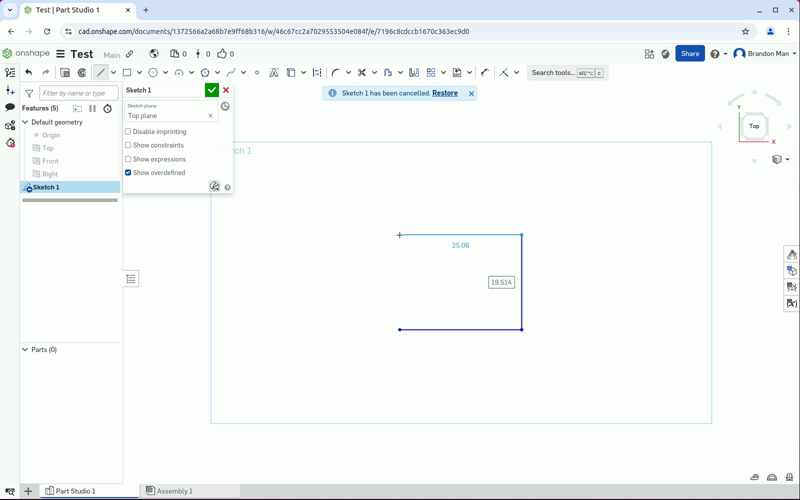
click(399, 234)
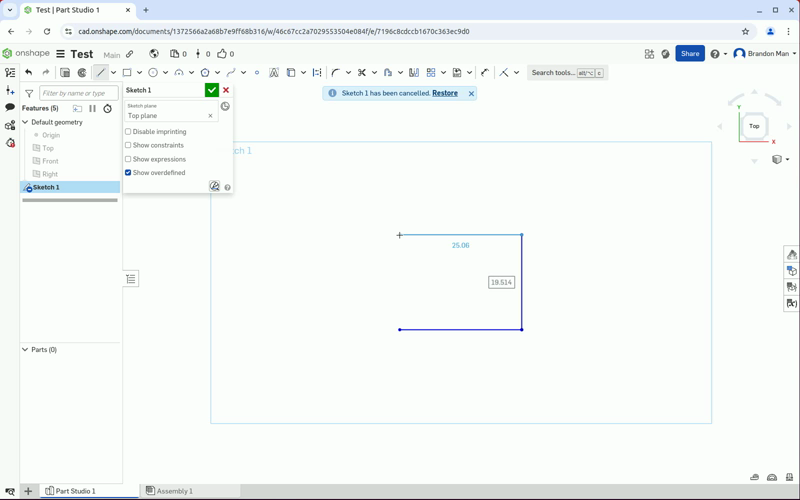
key_up(shift)
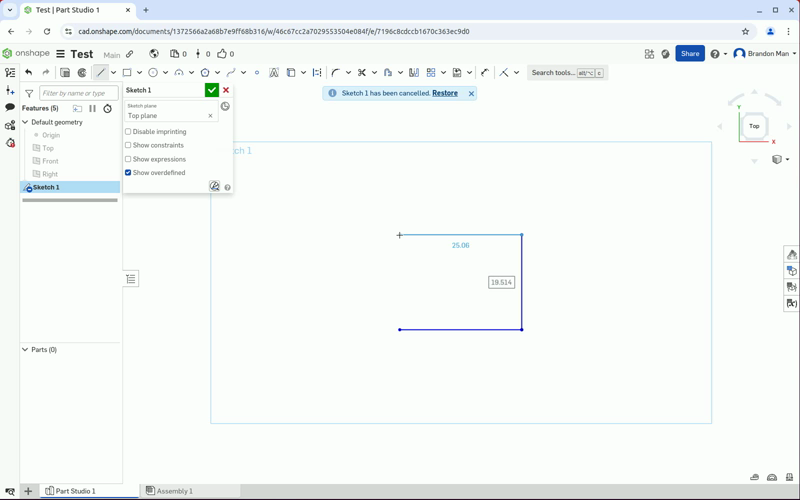
key_down(shift)
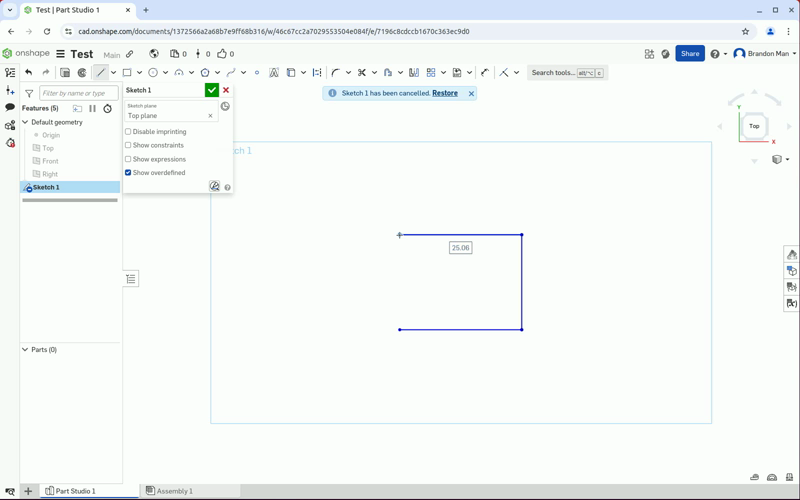
mouse_move(399, 329)
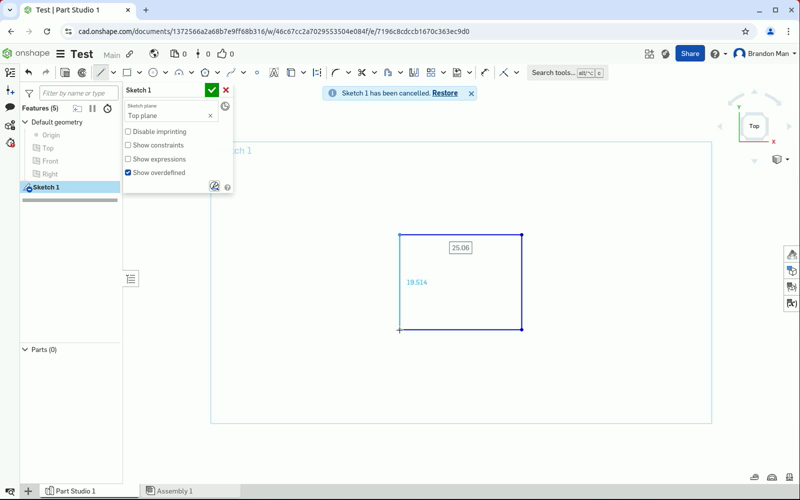
key_up(shift)
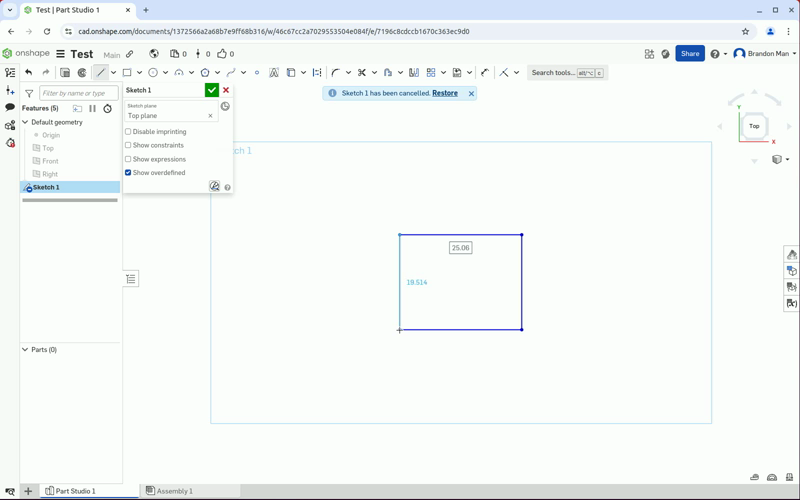
click(399, 329)
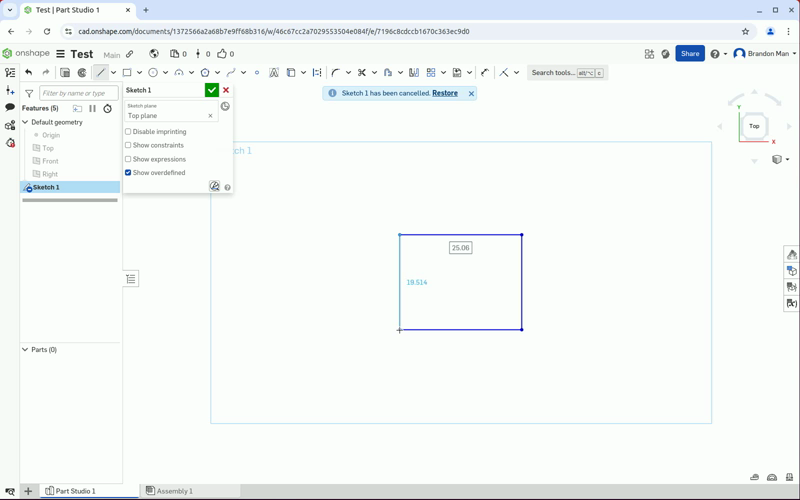
key(esc)
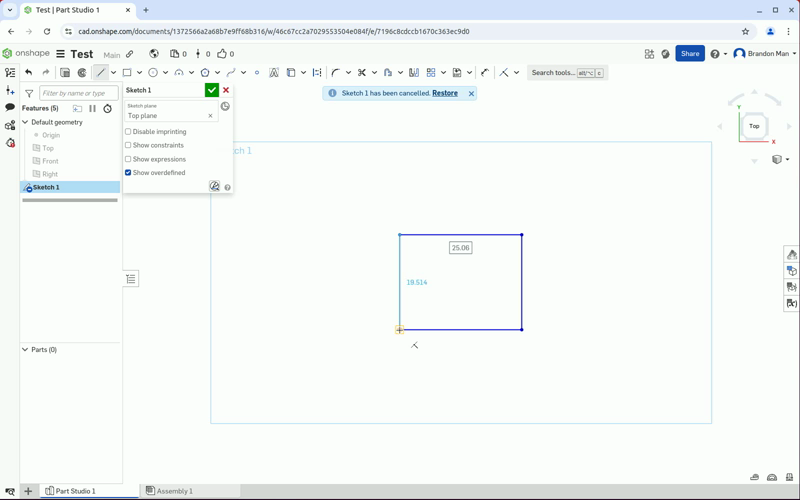
key(c)
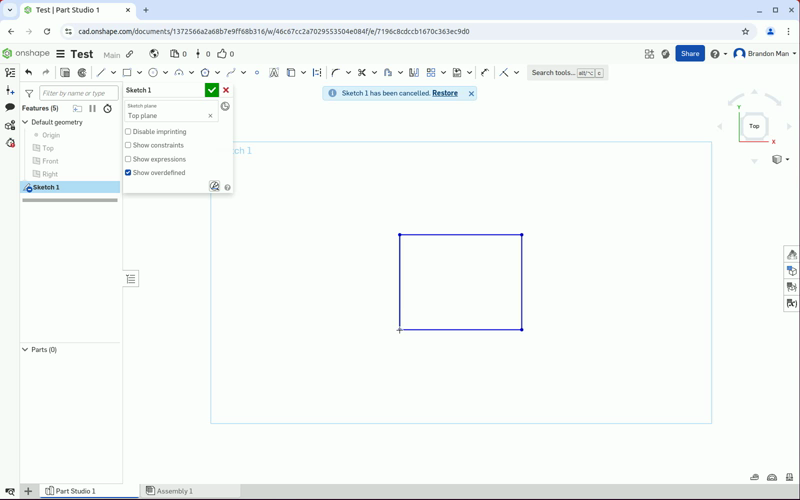
key_down(shift)
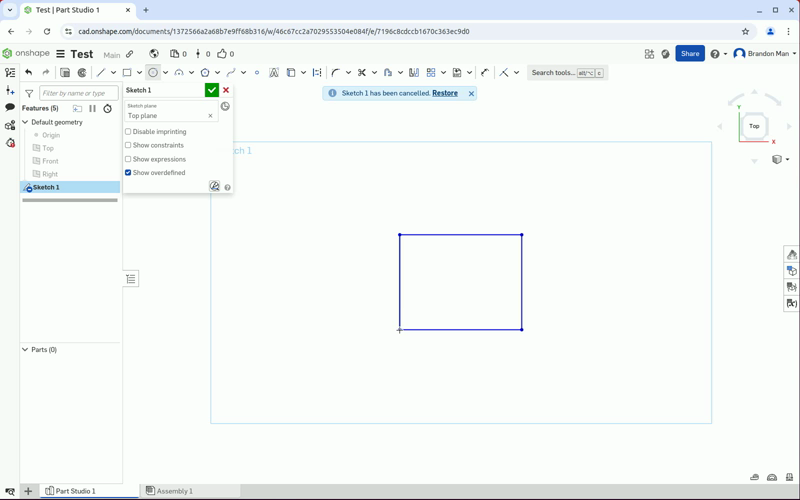
mouse_move(461, 281)
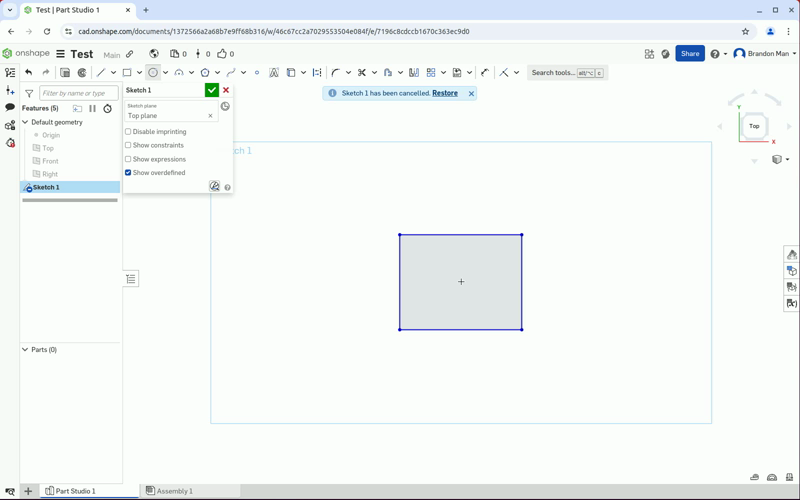
click(461, 281)
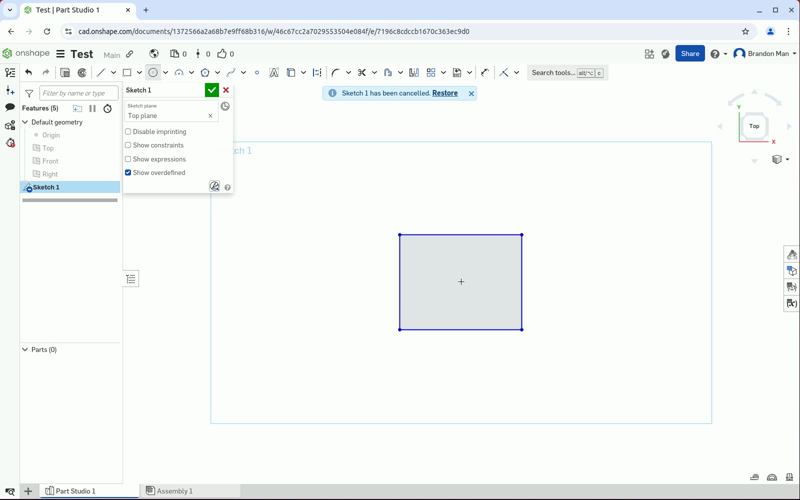
key_up(shift)
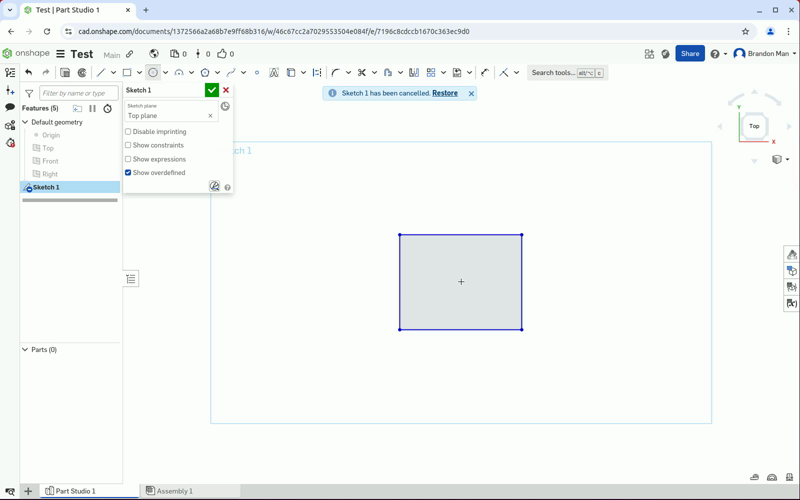
mouse_move(494, 281)
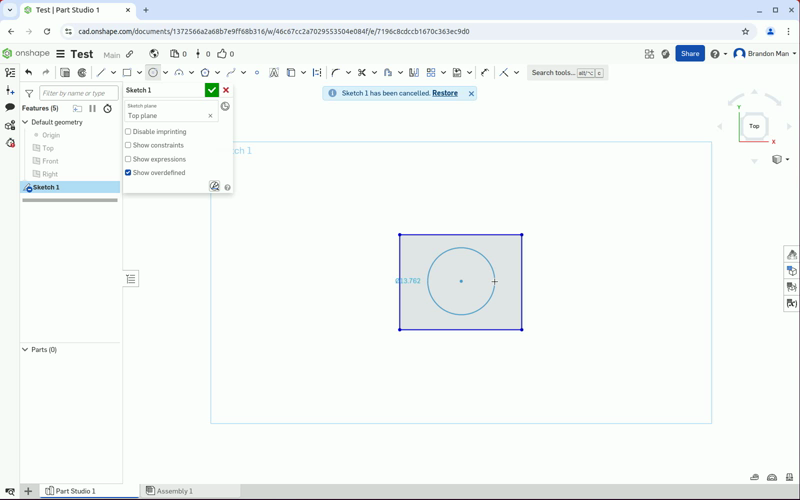
click(494, 281)
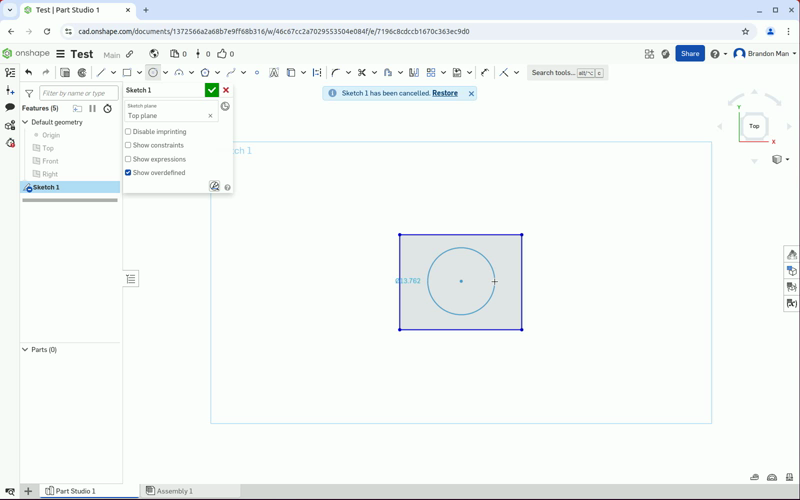
key(esc)
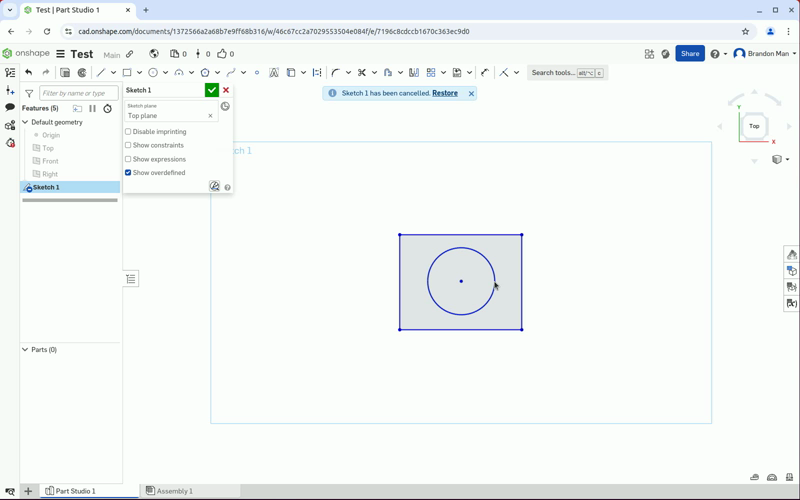
mouse_move(409, 307)
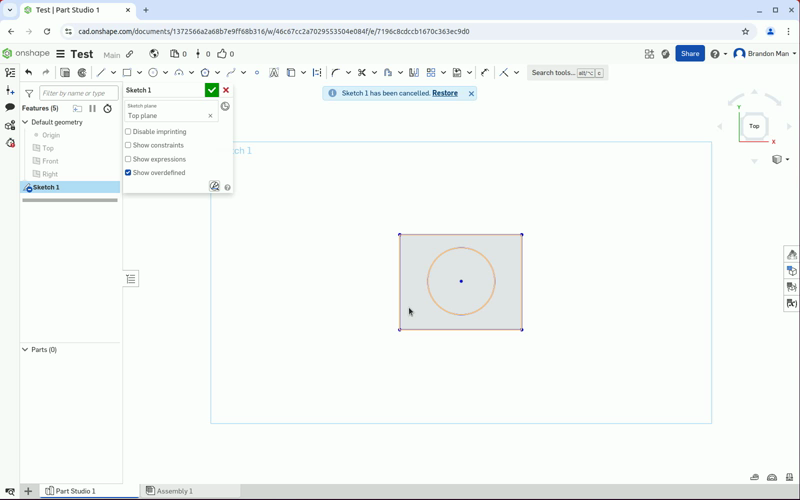
click(409, 307)
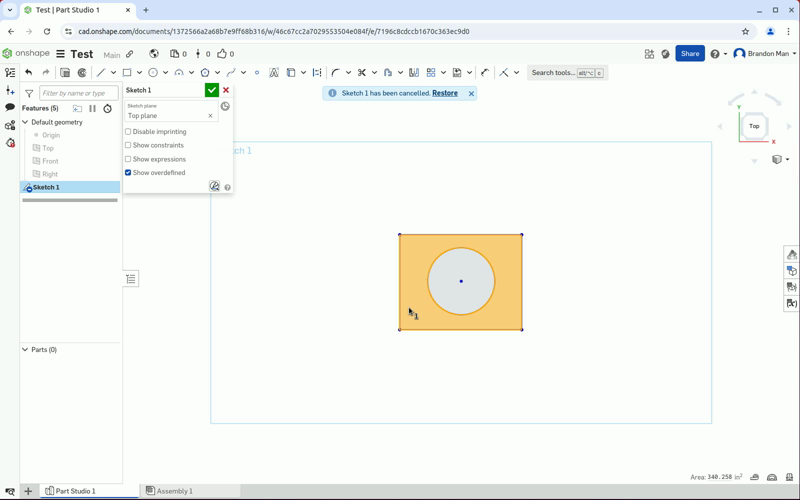
mouse_move(73, 352)
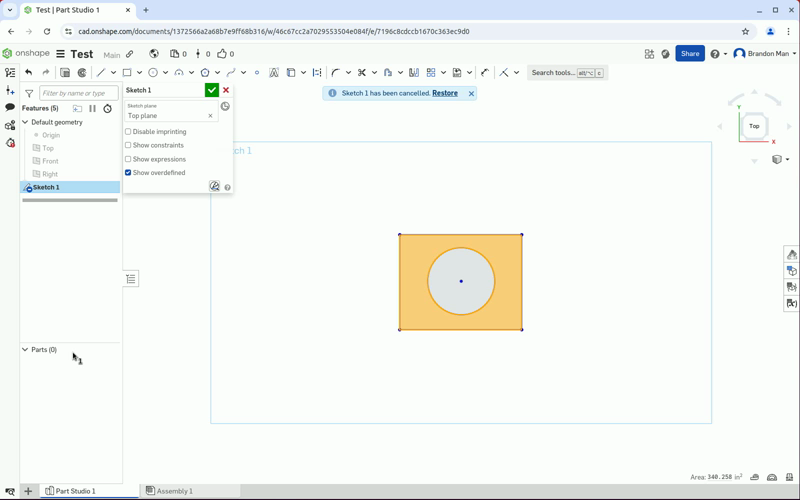
key(shift+y)
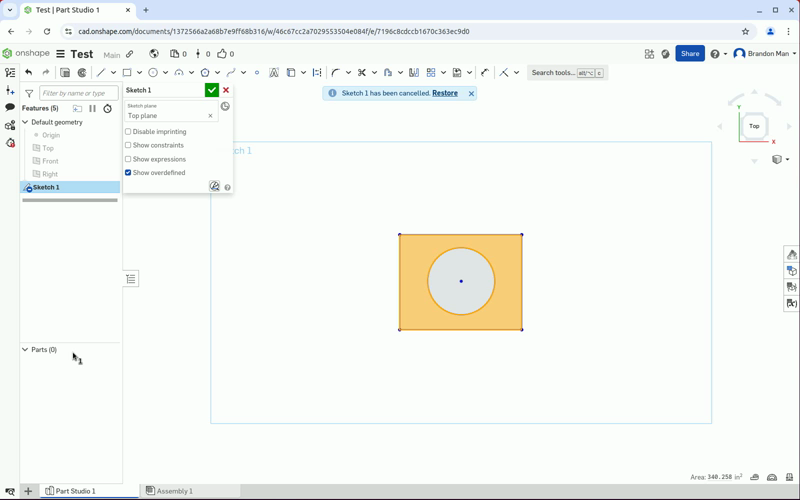
key(shift+e)
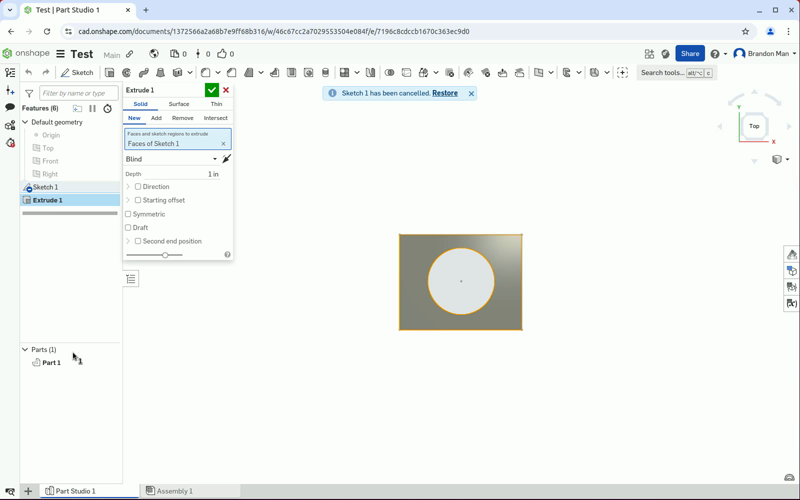
mouse_move(143, 106)
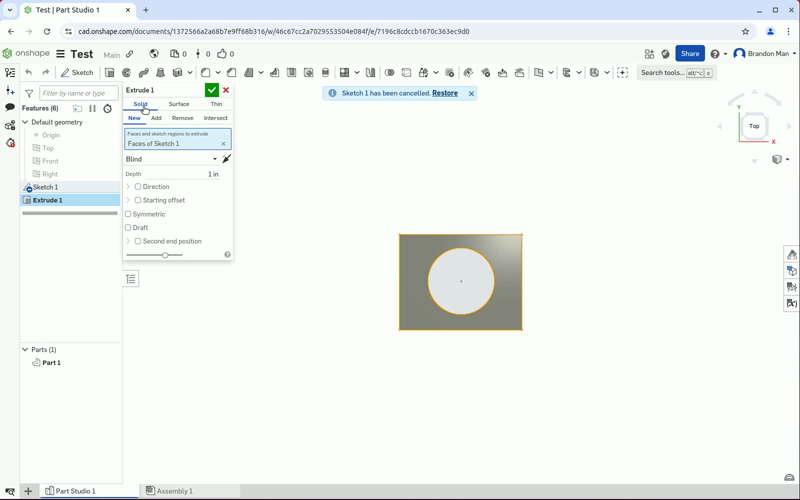
click(143, 106)
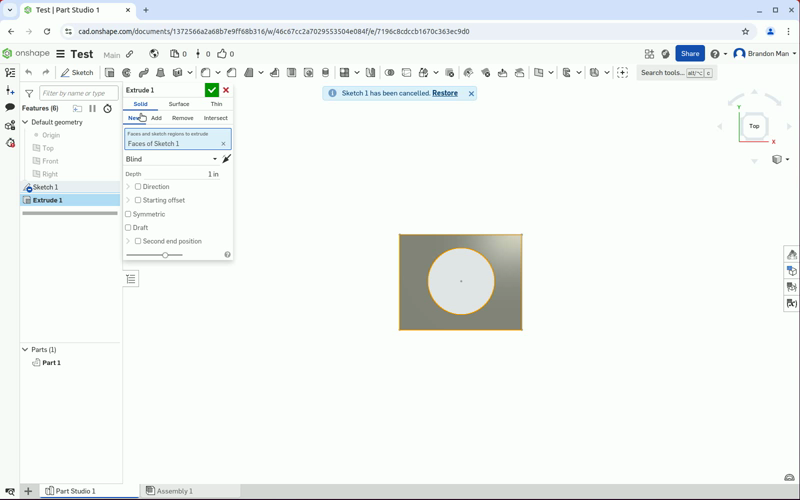
mouse_move(137, 120)
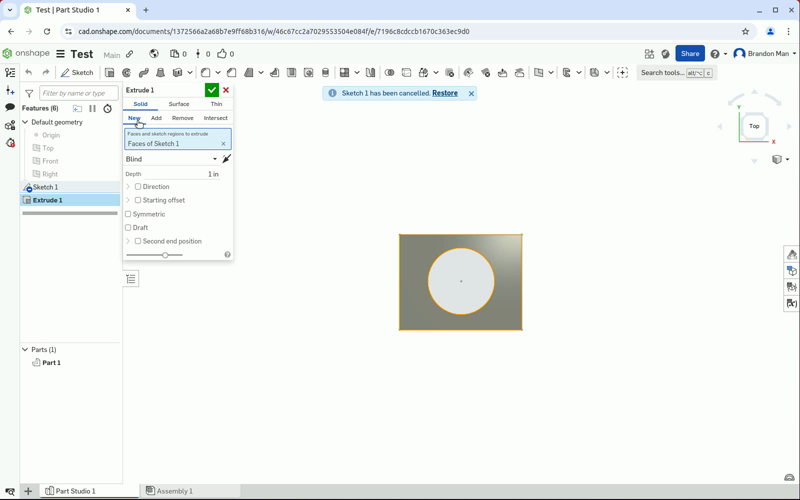
click(137, 120)
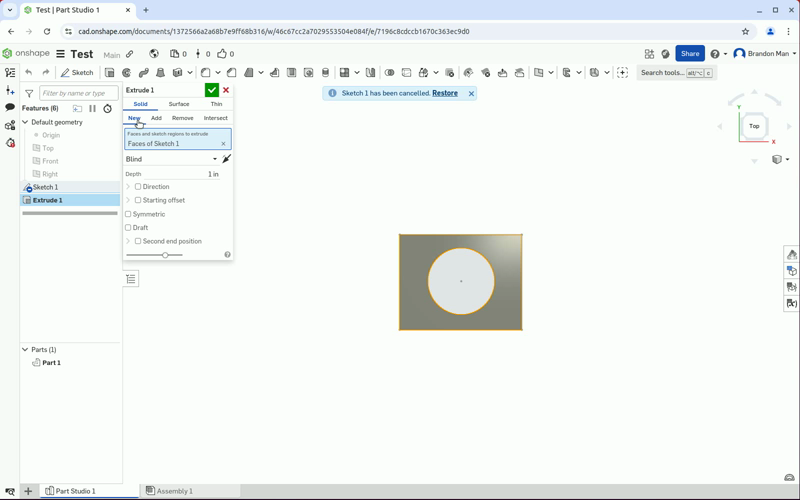
key(tab, 4)
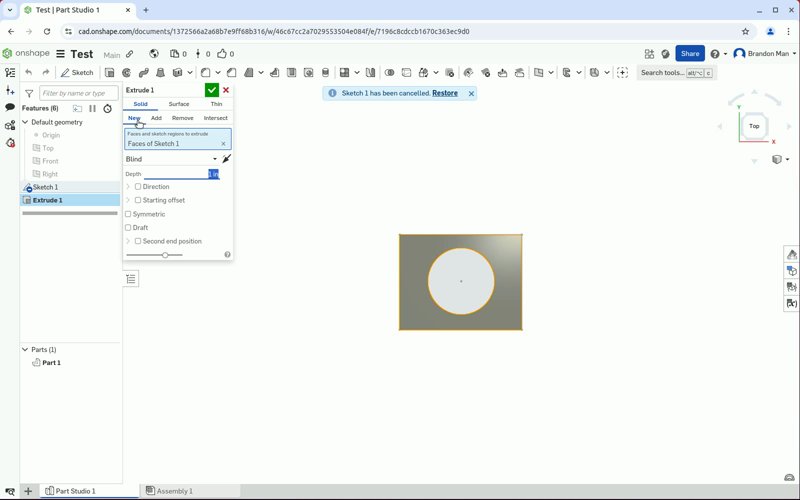
text(2.407)
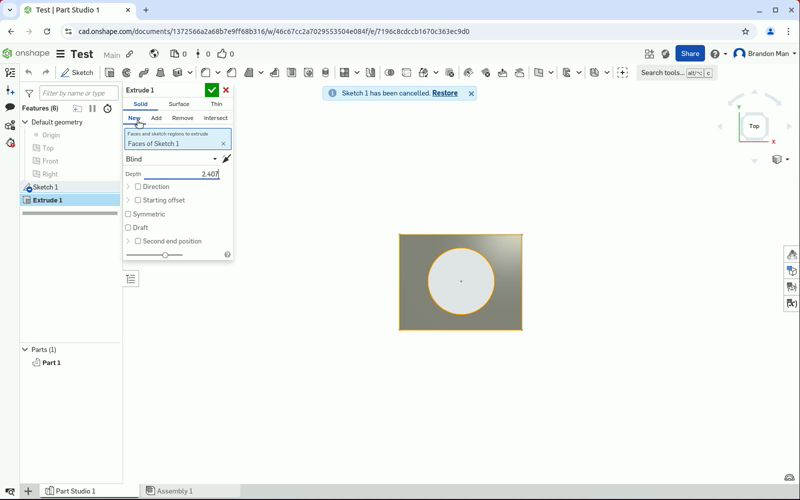
key(enter)
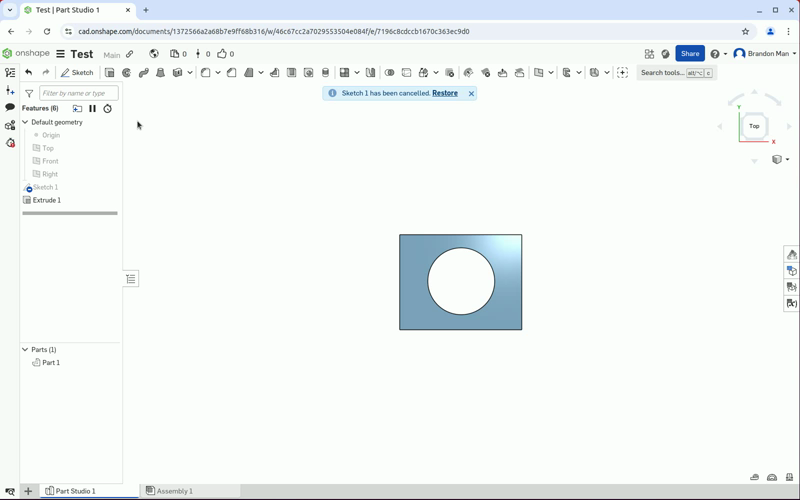
key(shift+h)
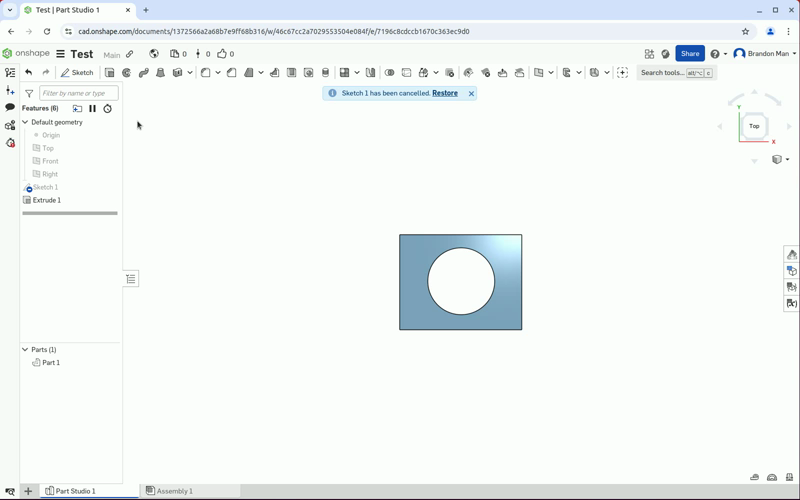
key(shift+h)
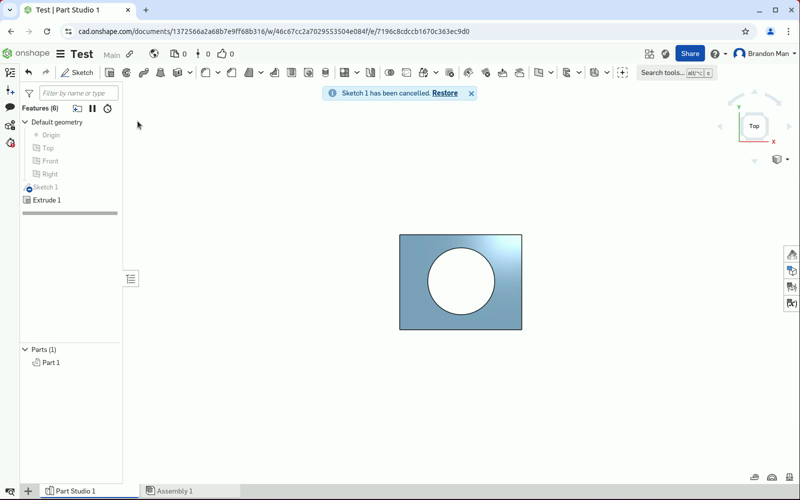
mouse_move(73, 189)
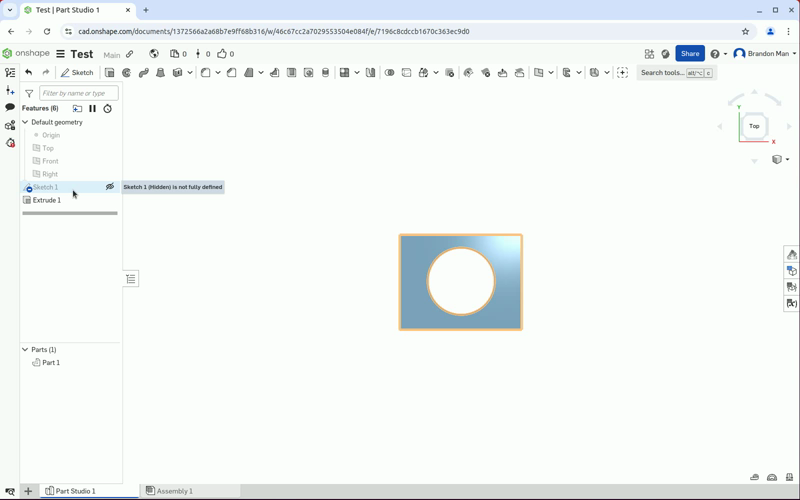
click(73, 189)
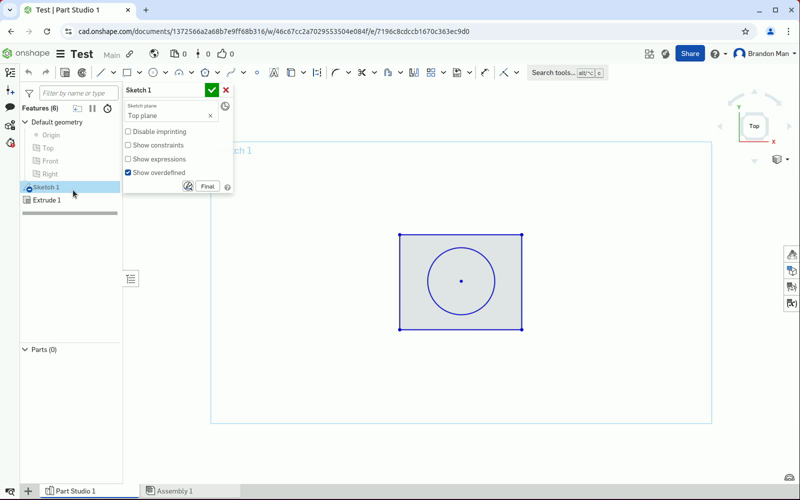
mouse_move(229, 92)
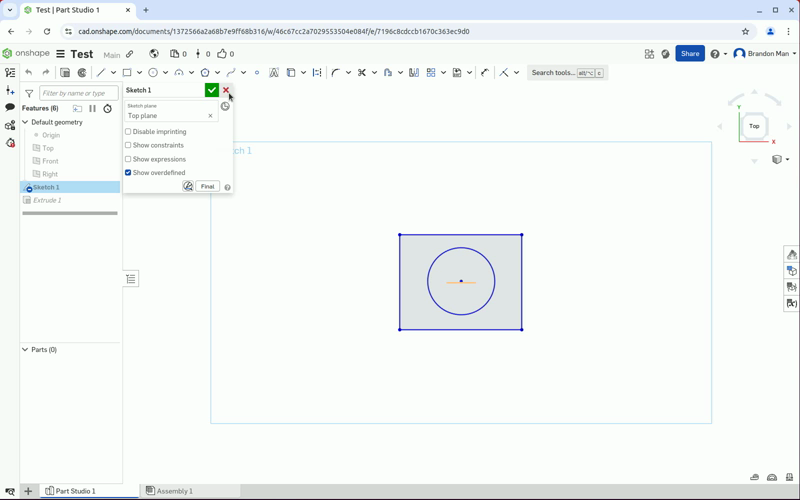
click(229, 92)
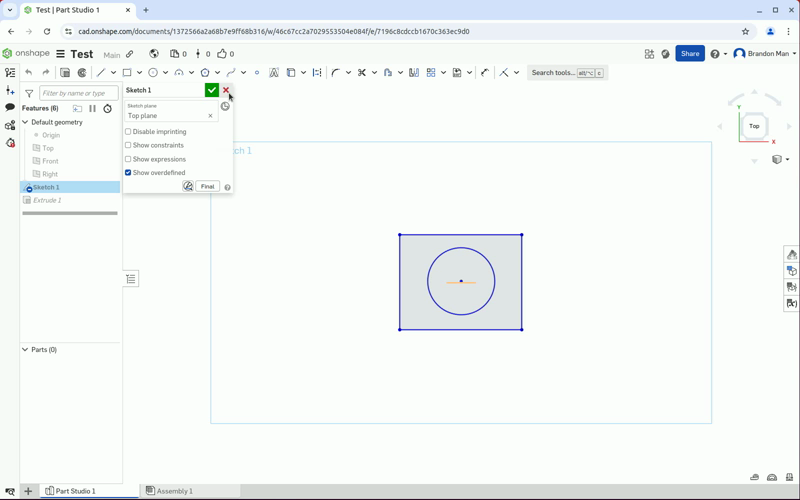
key(shift+s)
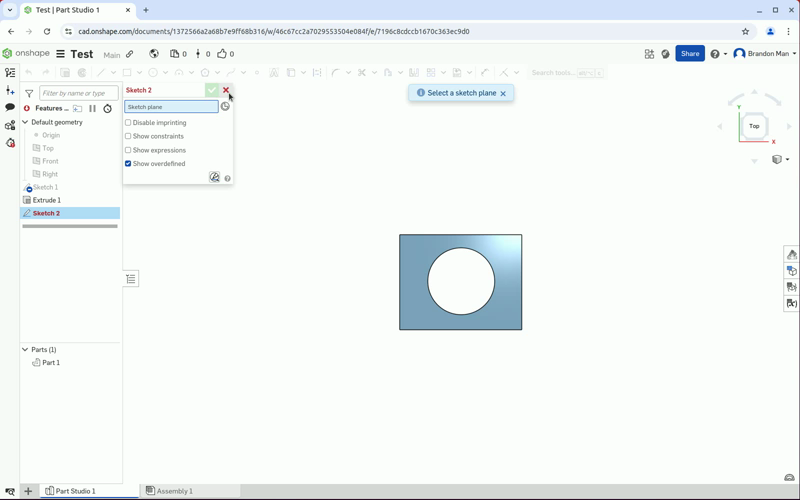
mouse_move(73, 150)
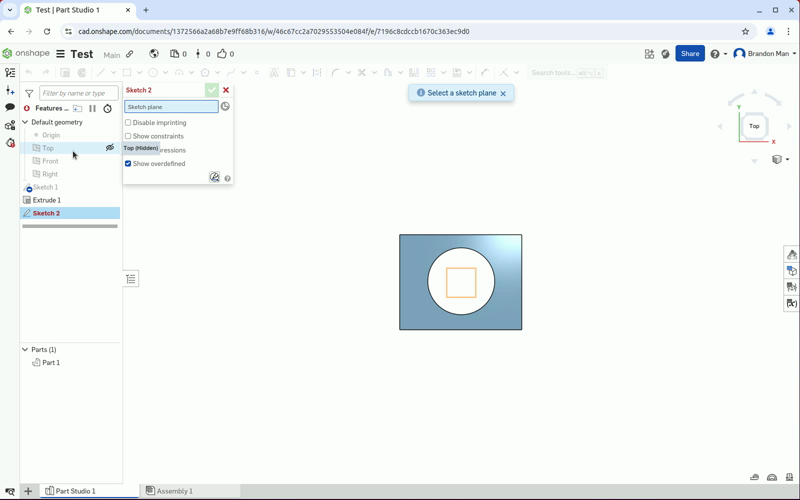
click(73, 150)
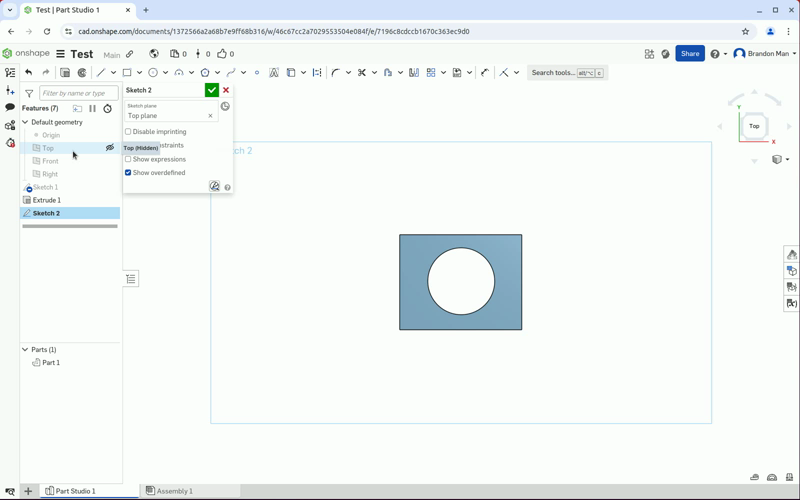
mouse_move(73, 352)
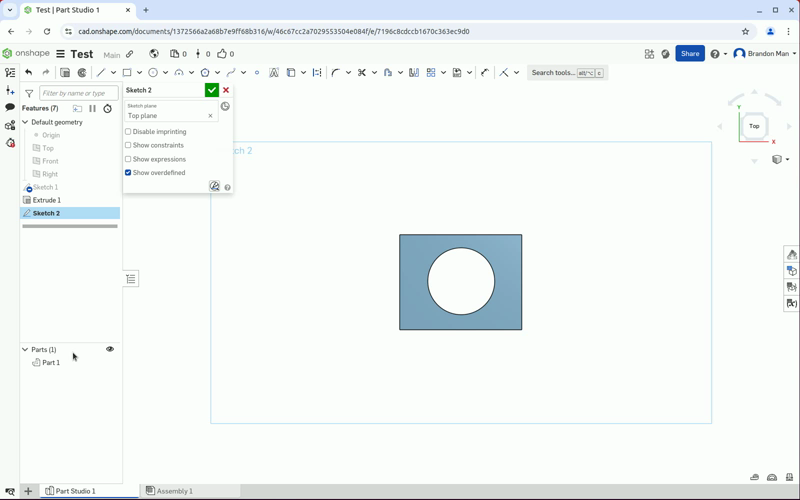
key(y)
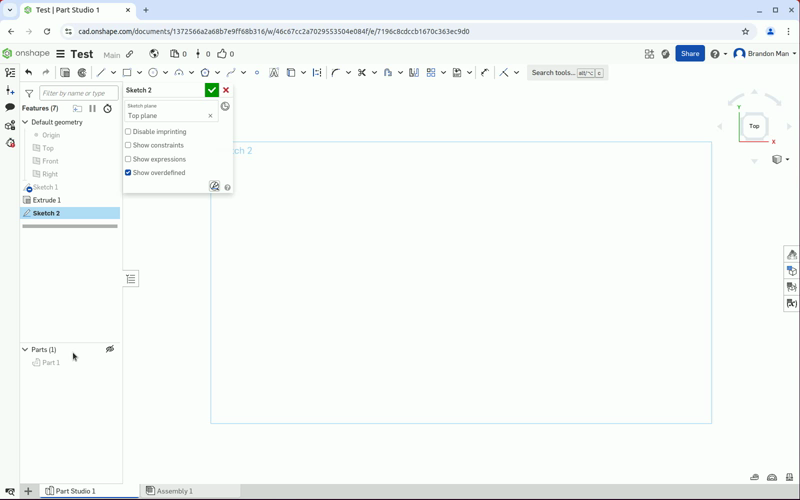
key(l)
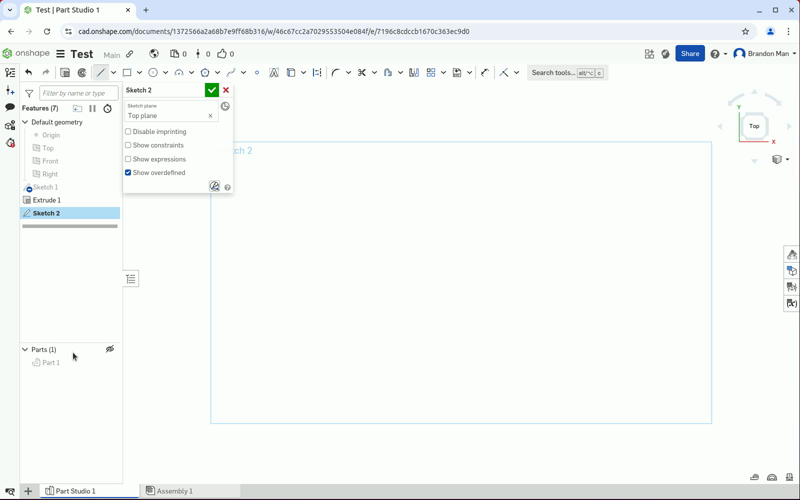
key_down(shift)
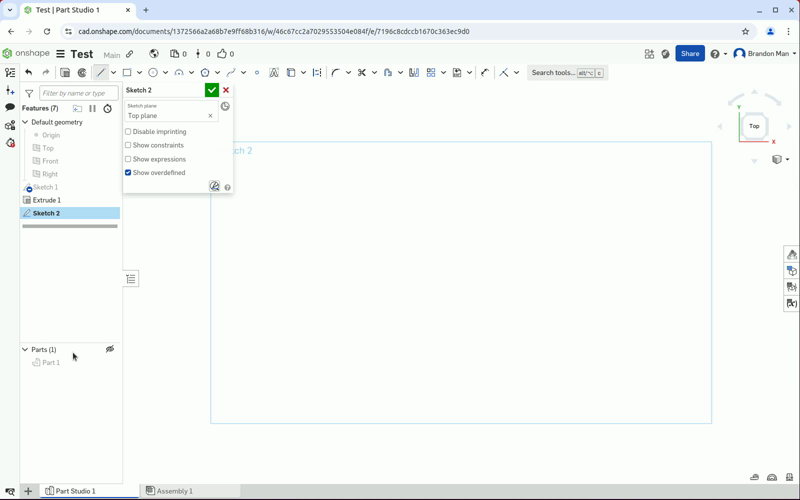
mouse_move(399, 395)
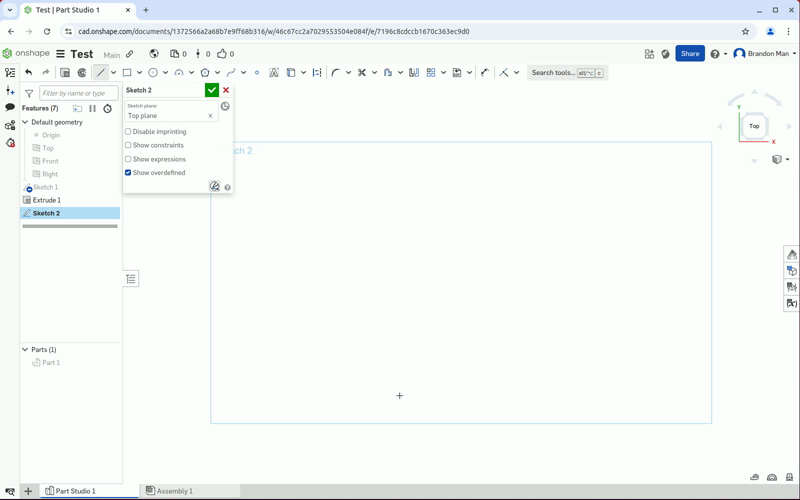
click(399, 395)
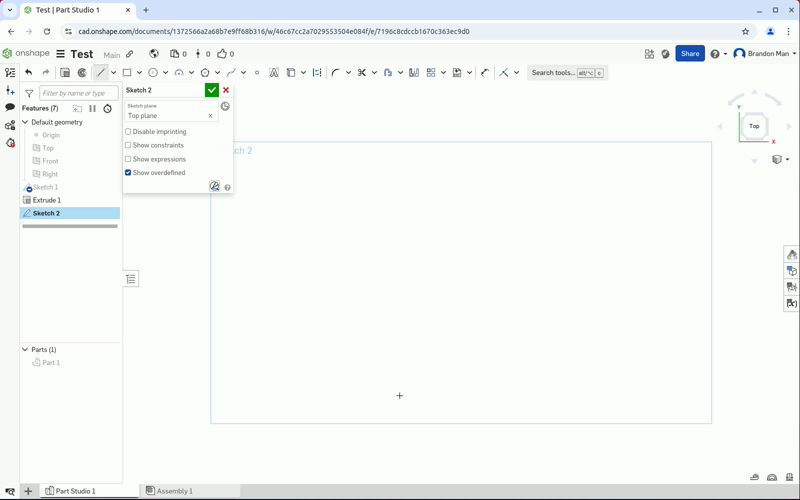
key_up(shift)
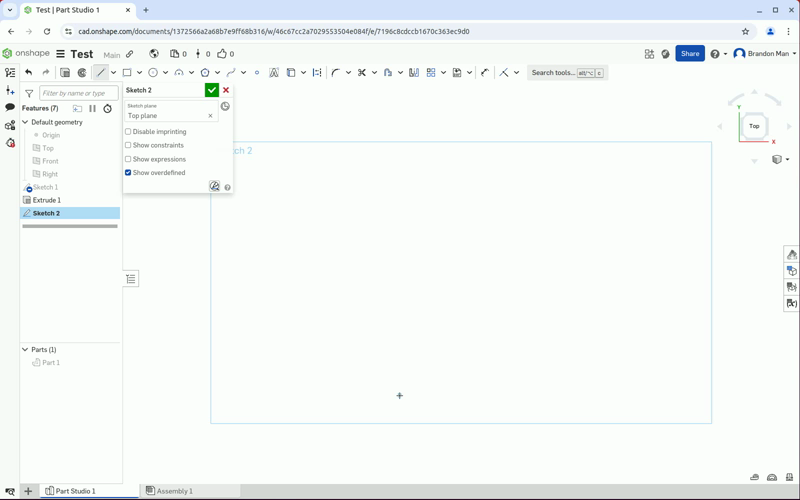
key_down(shift)
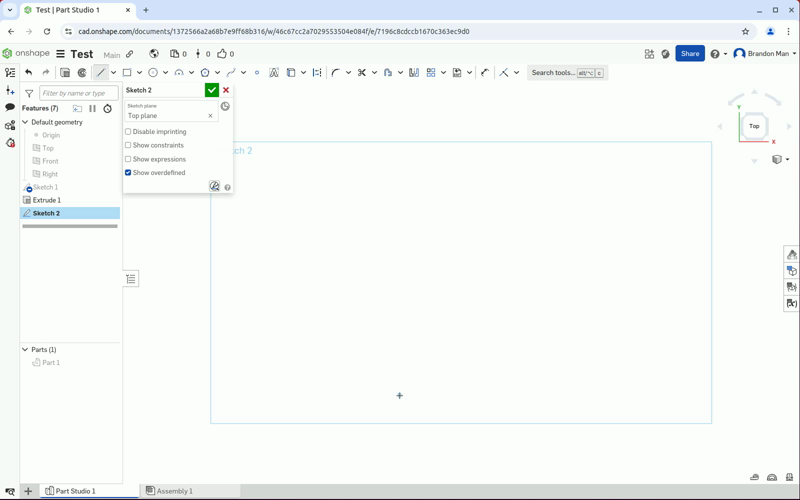
mouse_move(521, 395)
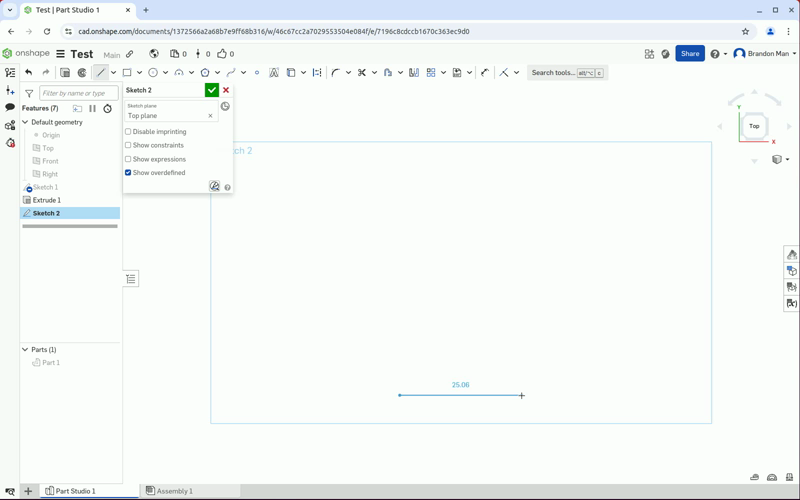
click(521, 395)
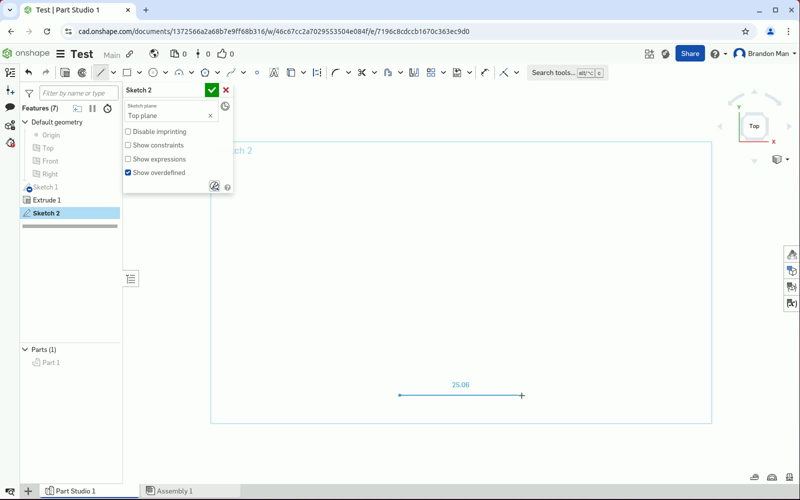
key_up(shift)
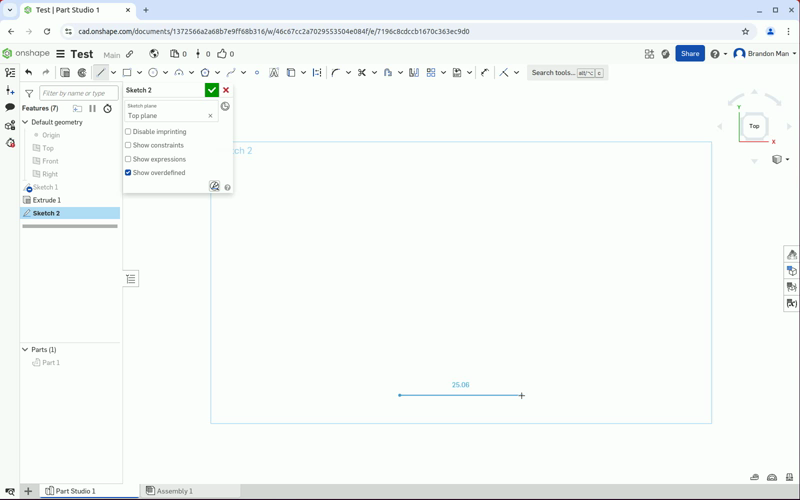
key_down(shift)
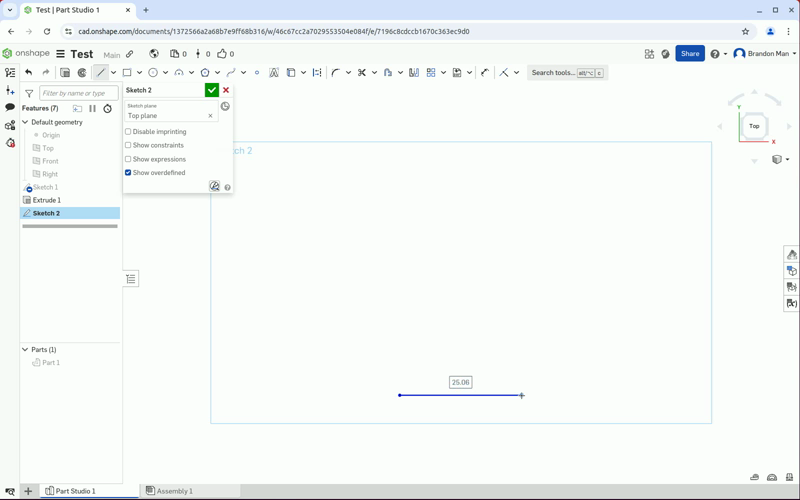
mouse_move(521, 330)
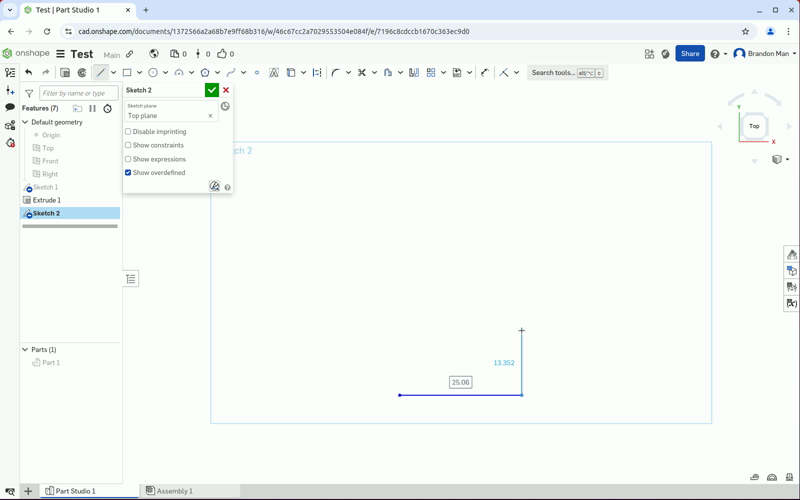
click(521, 330)
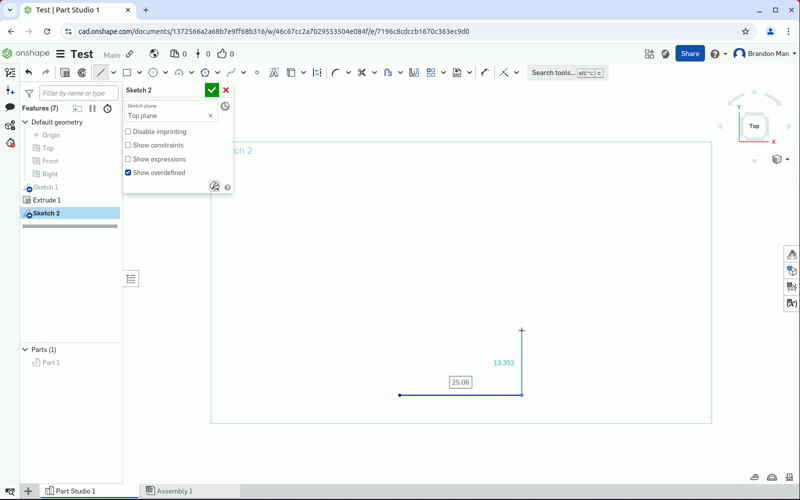
key_up(shift)
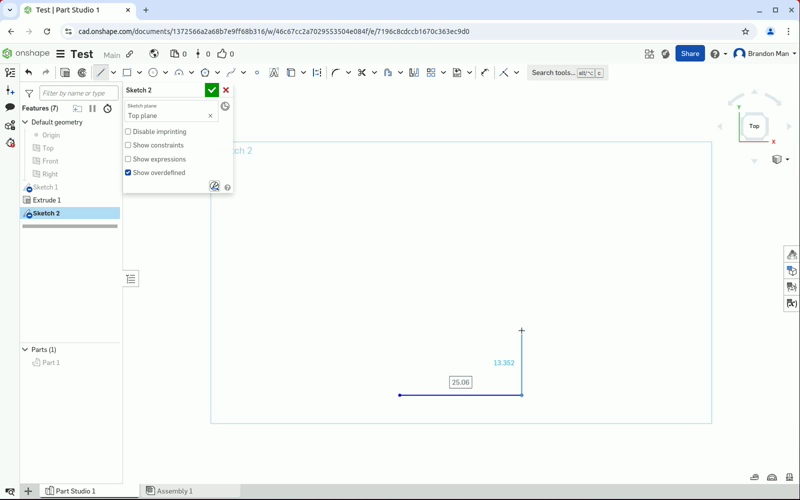
key_down(shift)
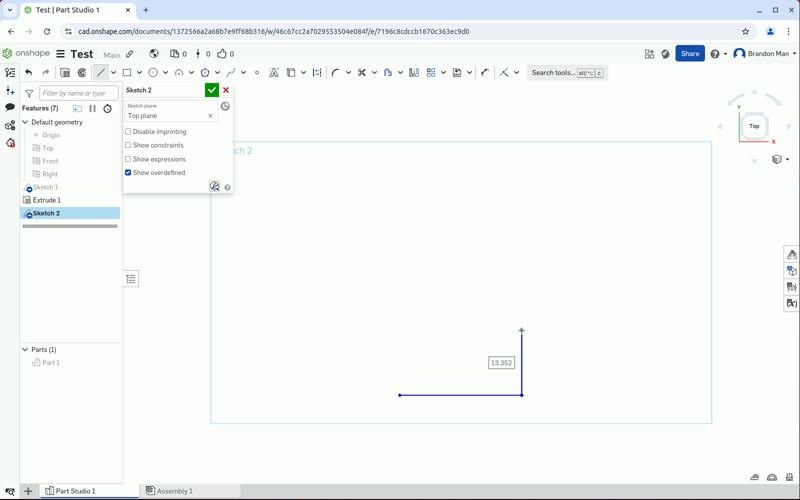
mouse_move(399, 330)
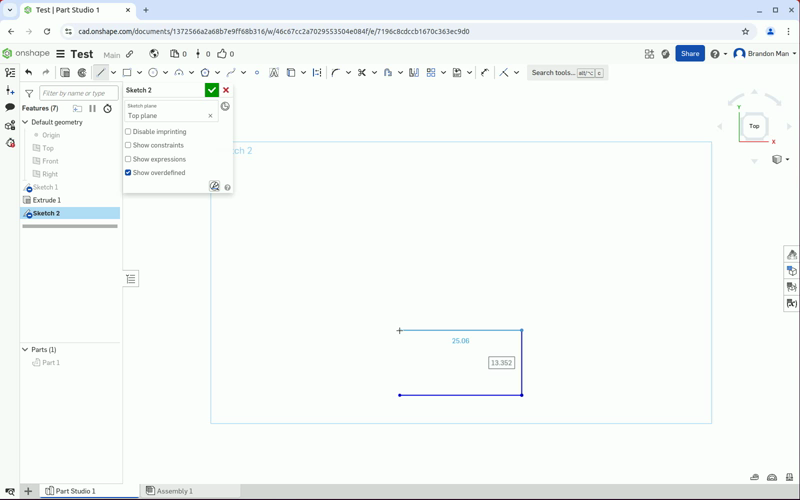
click(399, 330)
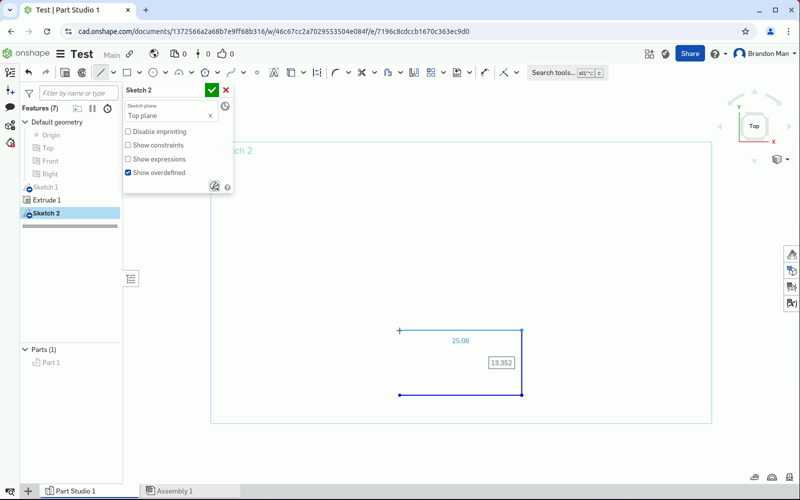
key_up(shift)
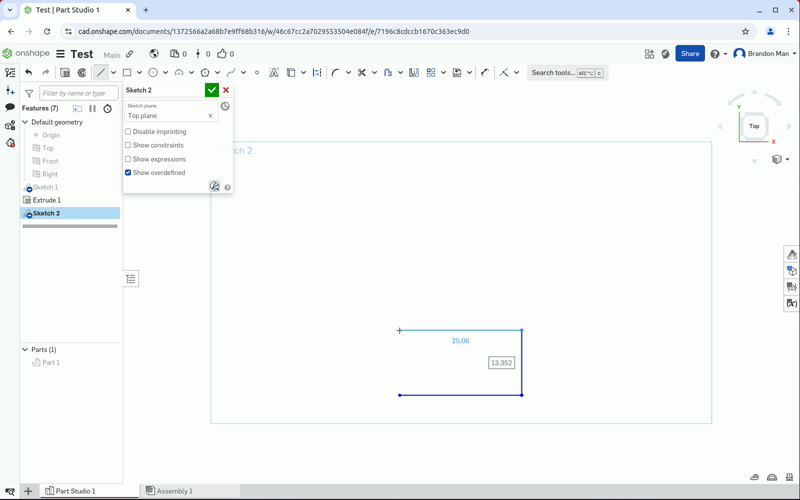
key_down(shift)
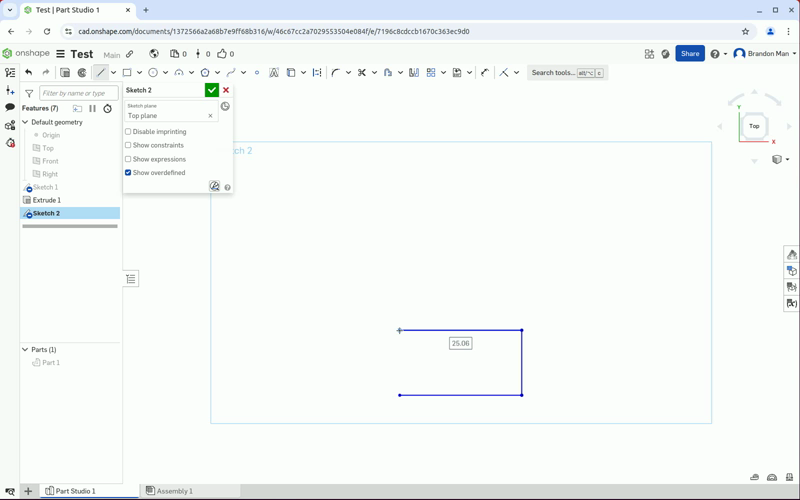
mouse_move(399, 395)
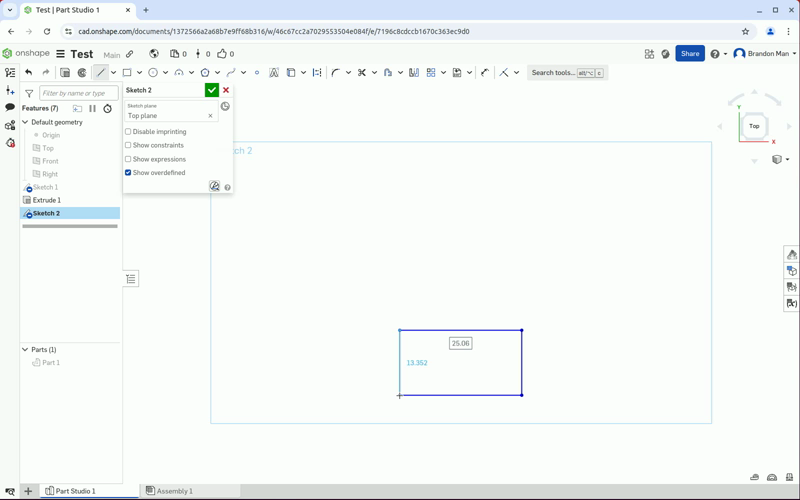
key_up(shift)
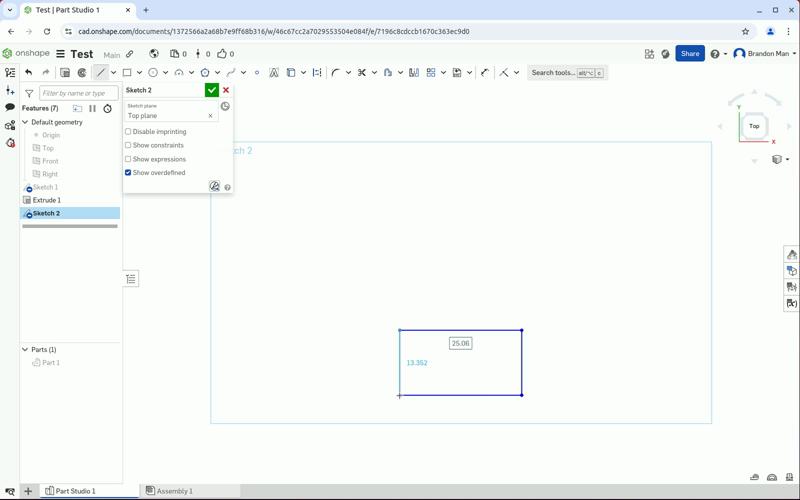
click(399, 395)
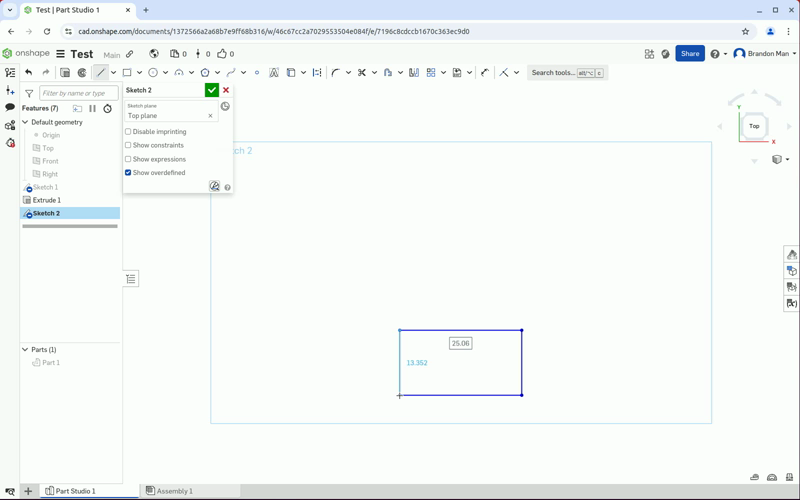
key(esc)
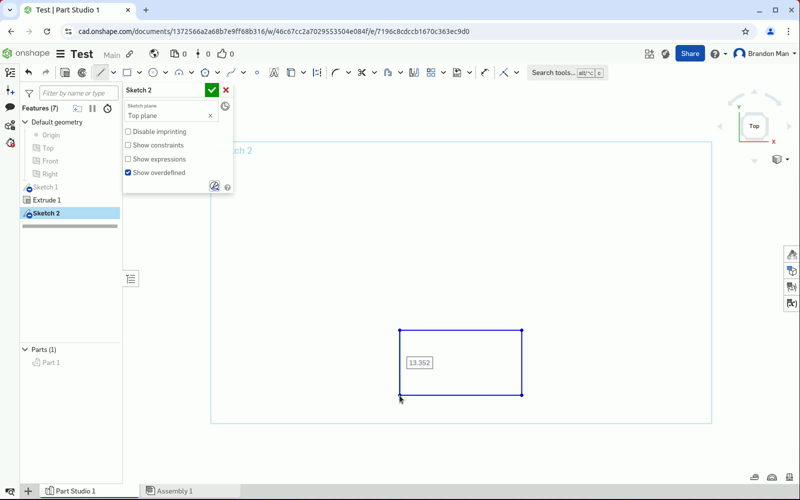
key(c)
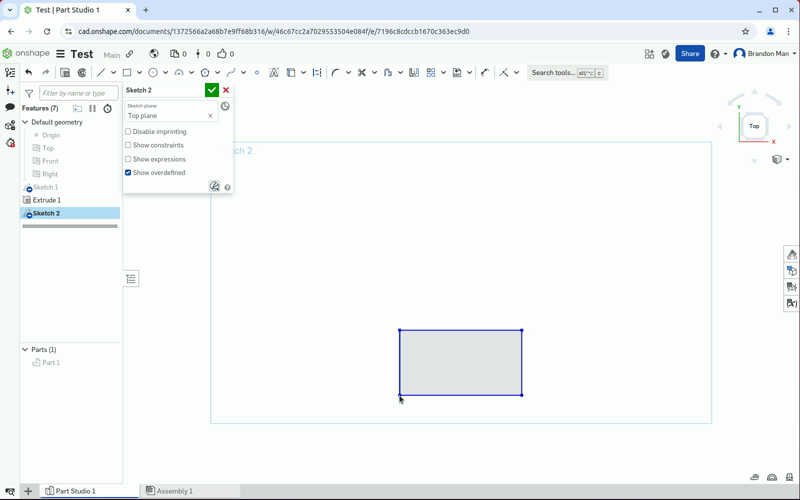
key_down(shift)
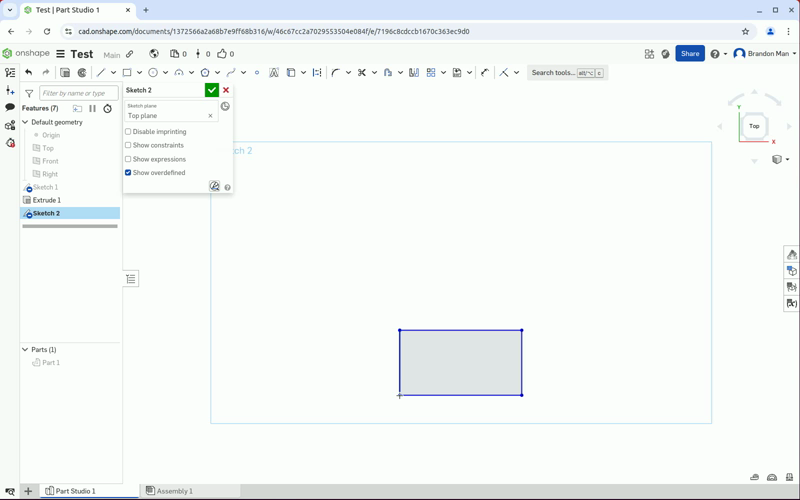
mouse_move(461, 362)
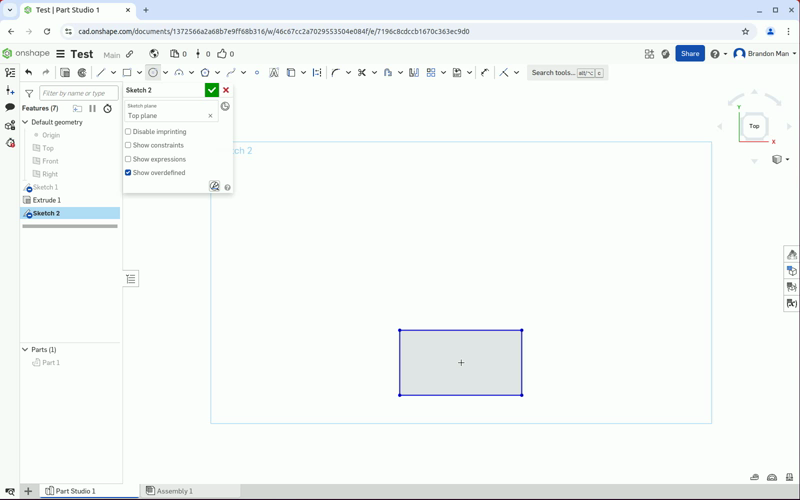
click(461, 362)
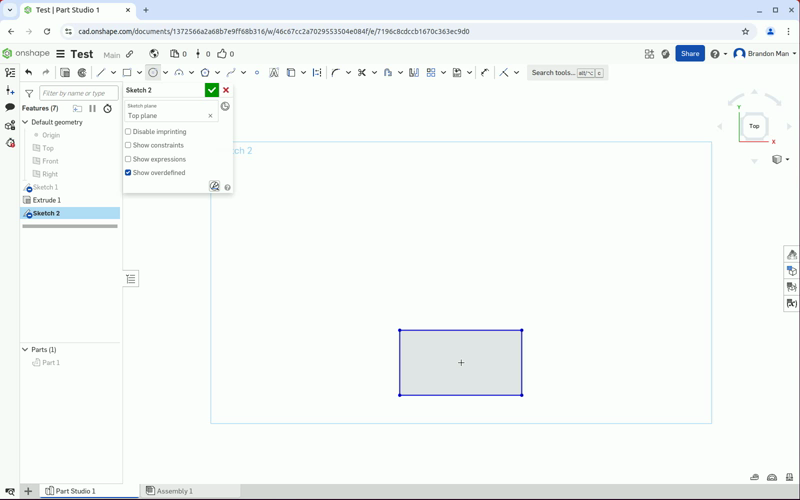
key_up(shift)
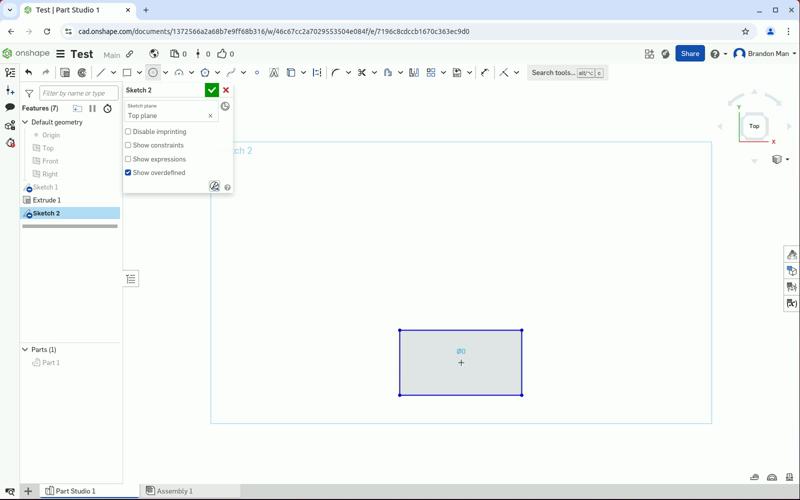
mouse_move(467, 362)
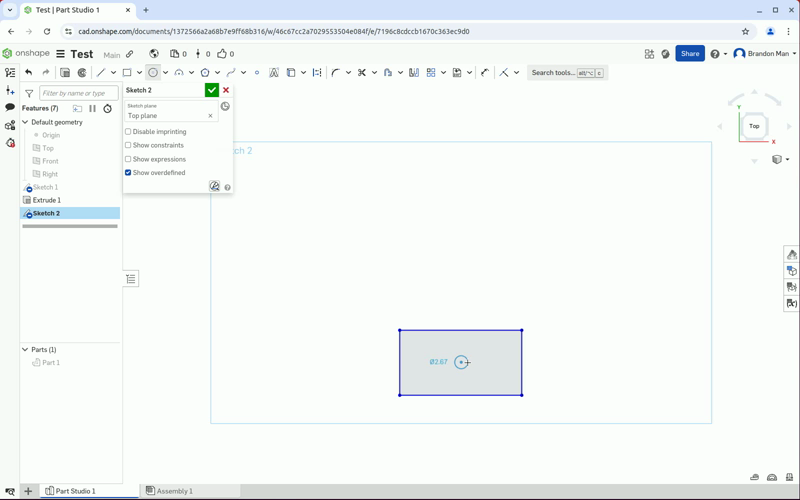
click(467, 362)
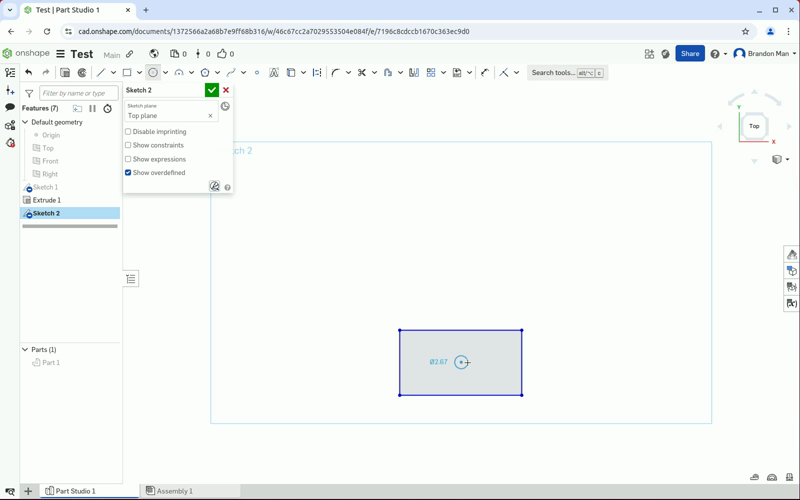
key(esc)
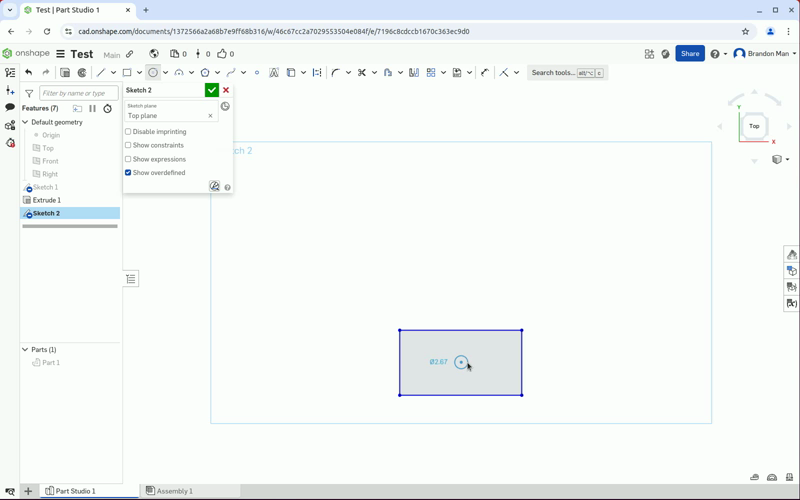
mouse_move(489, 386)
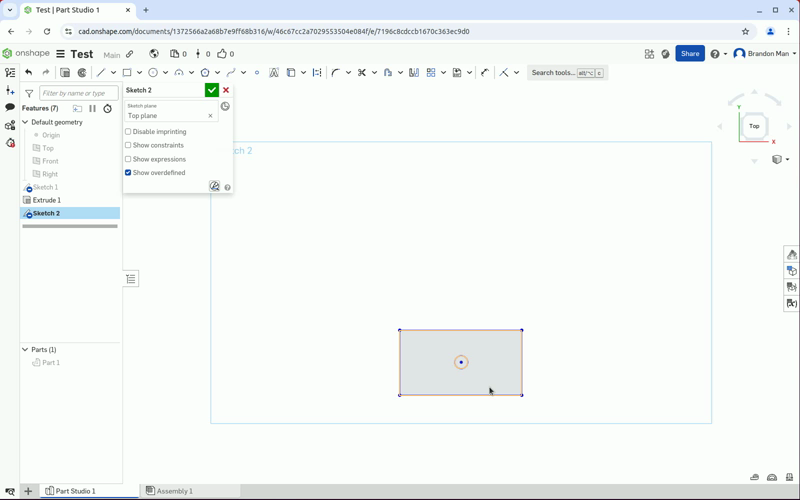
click(489, 386)
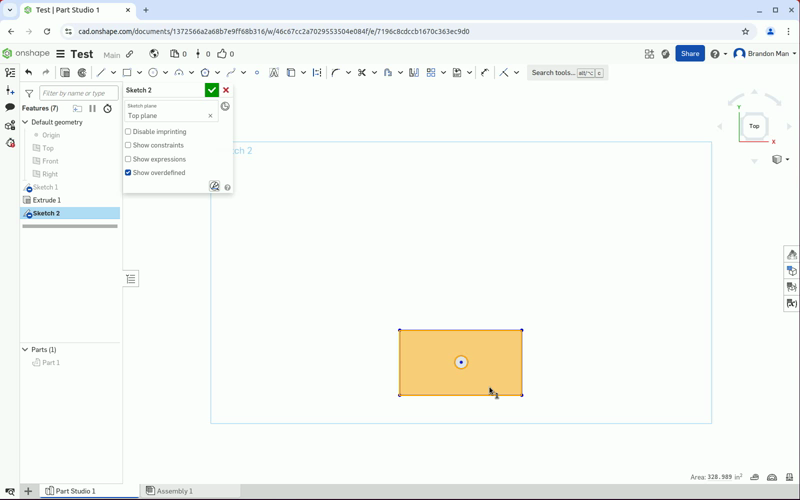
mouse_move(73, 352)
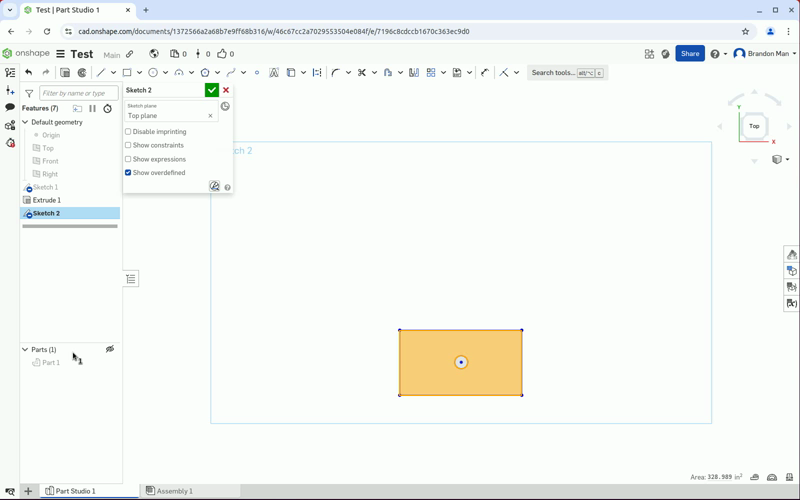
key(shift+y)
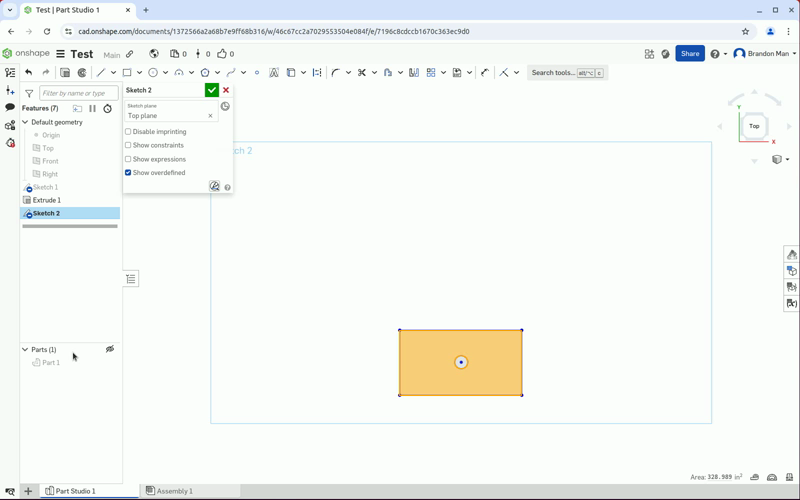
key(shift+e)
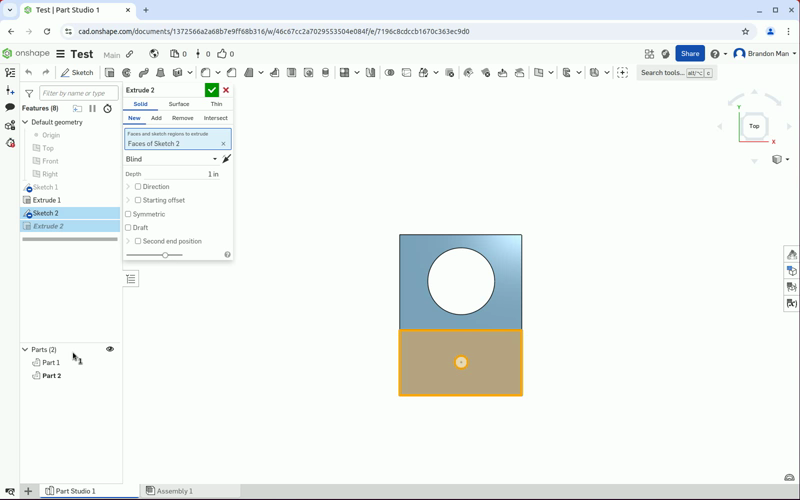
mouse_move(143, 106)
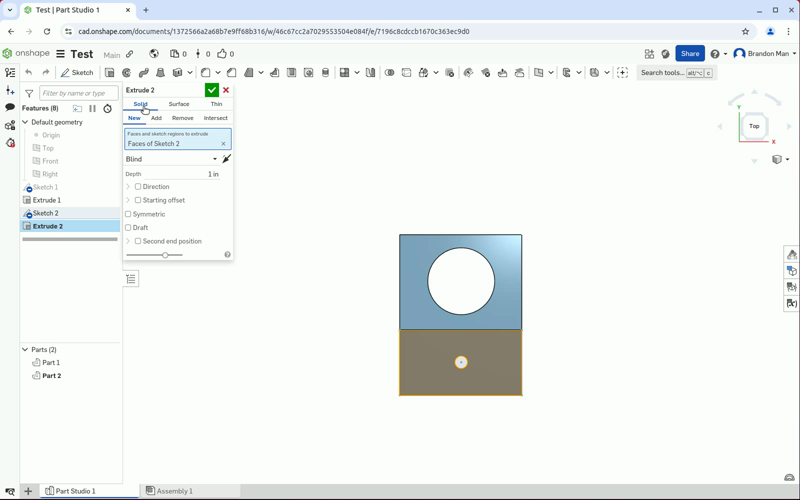
click(143, 106)
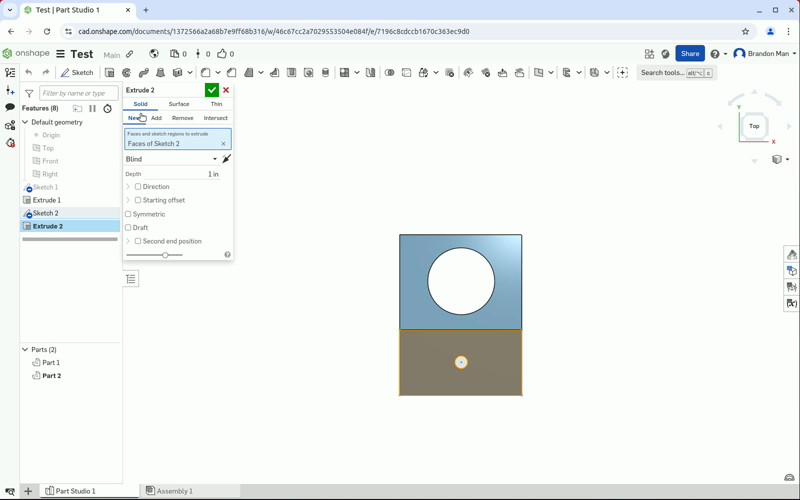
mouse_move(137, 120)
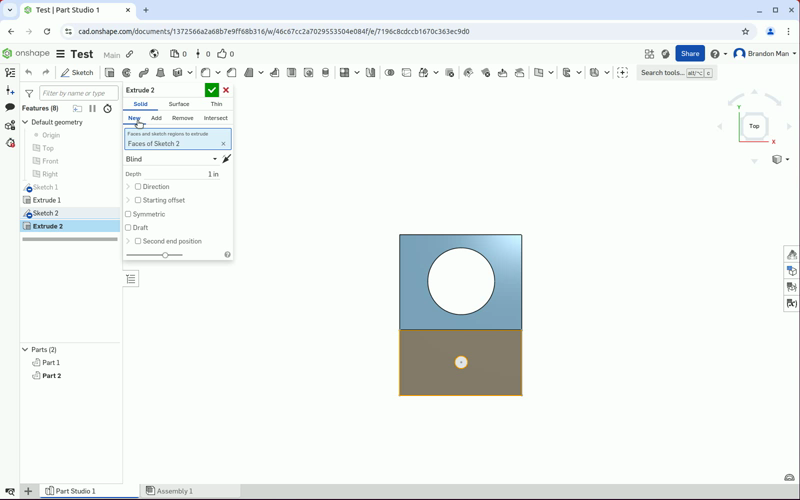
click(137, 120)
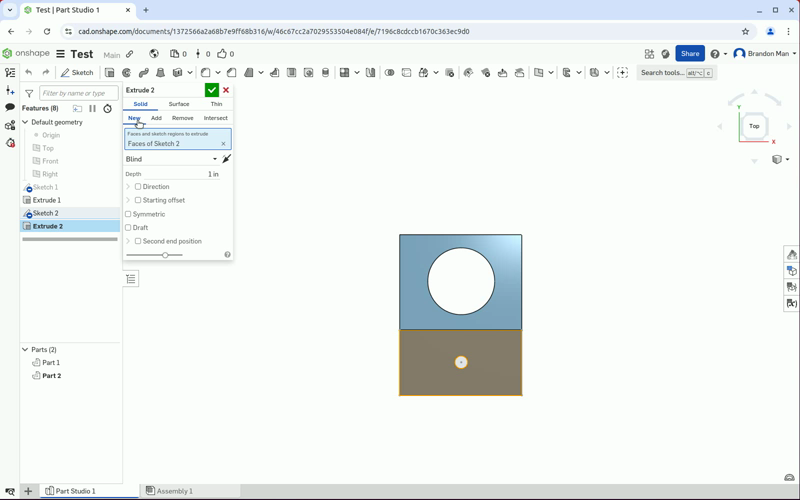
key(tab, 4)
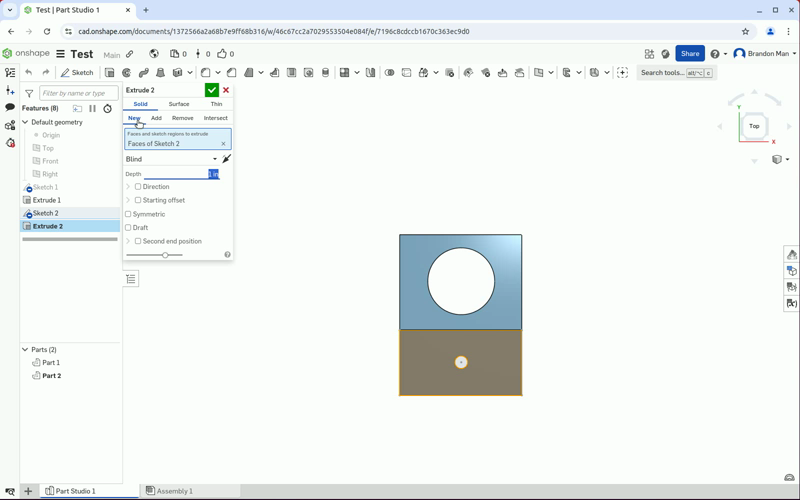
text(2.407)
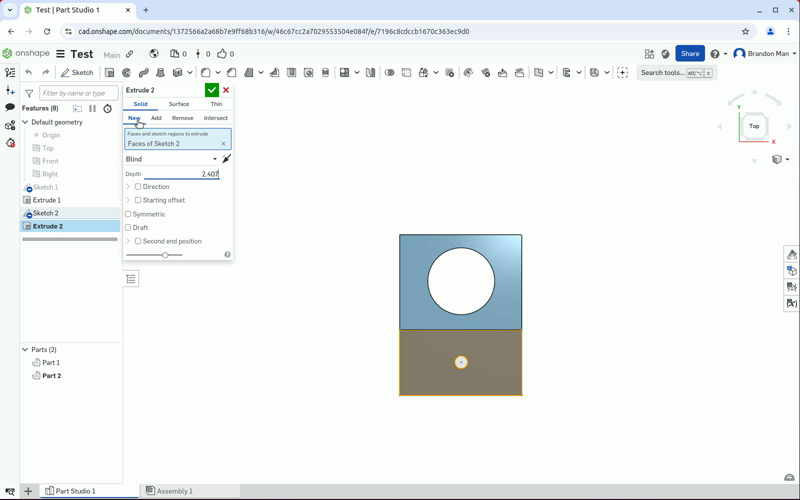
key(enter)
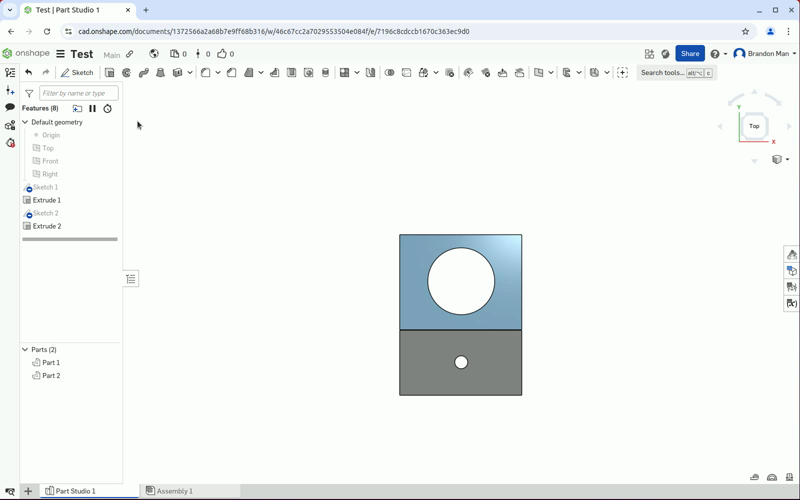
key(shift+h)
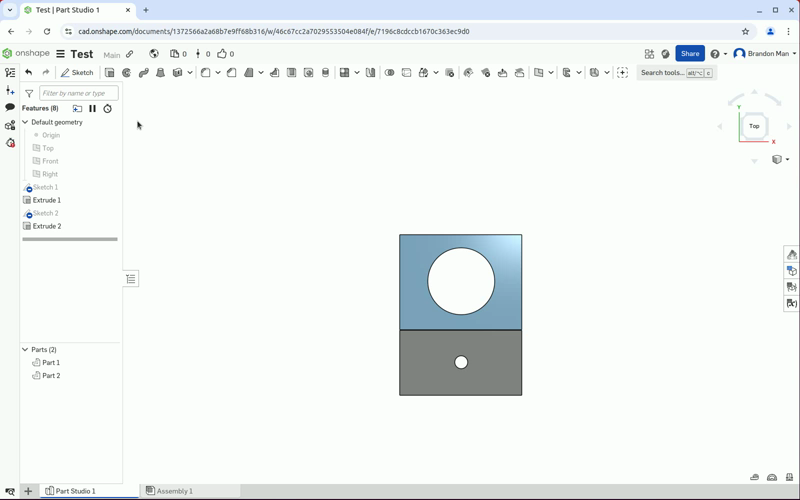
key(shift+h)
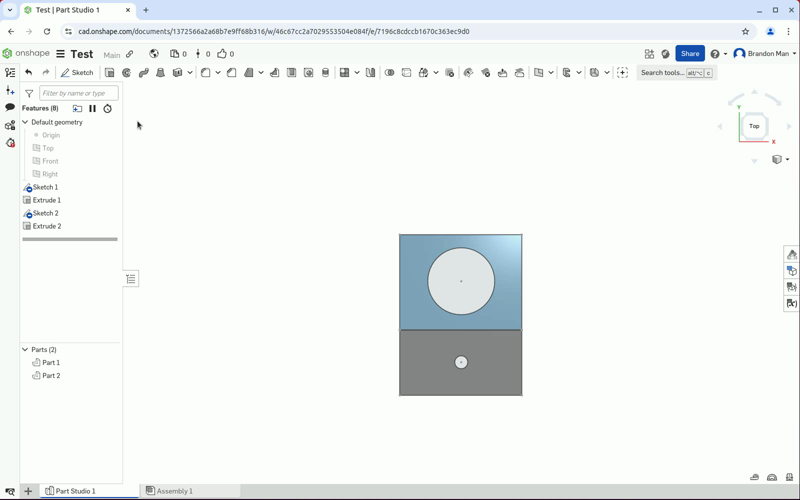
key(shift+7)
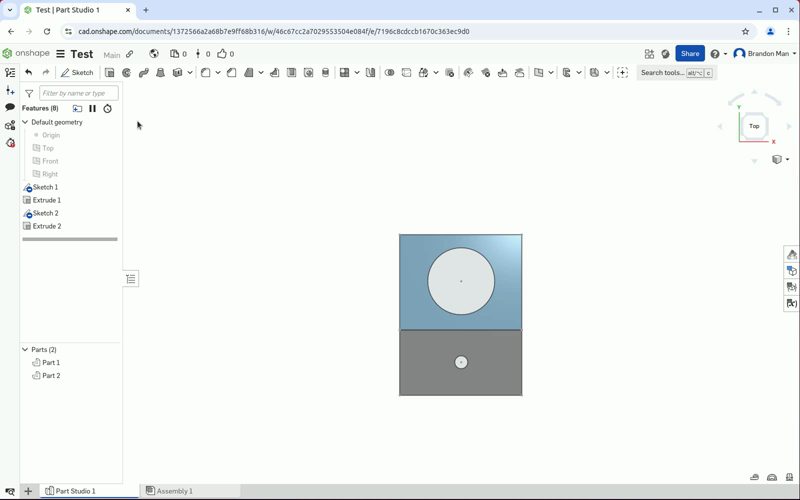
key(up, 3)
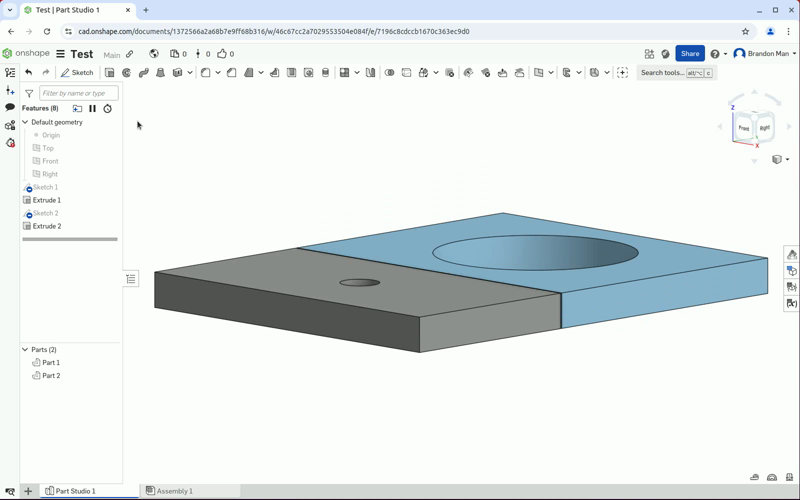
key(left, 3)
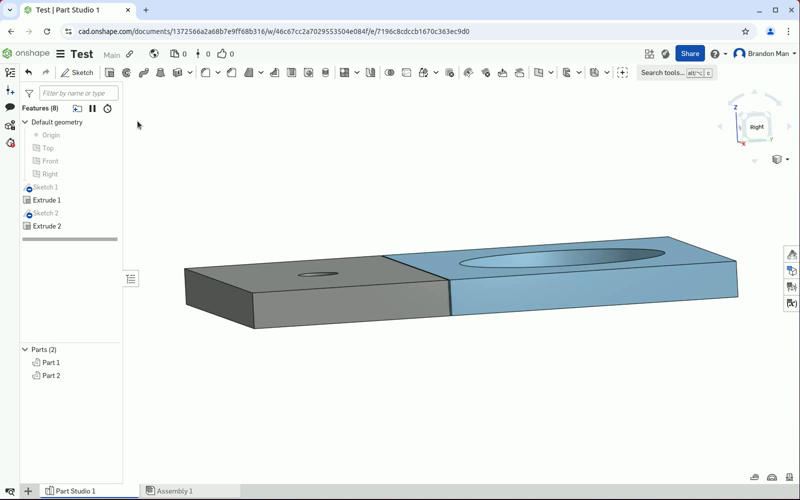
key(right, 3)
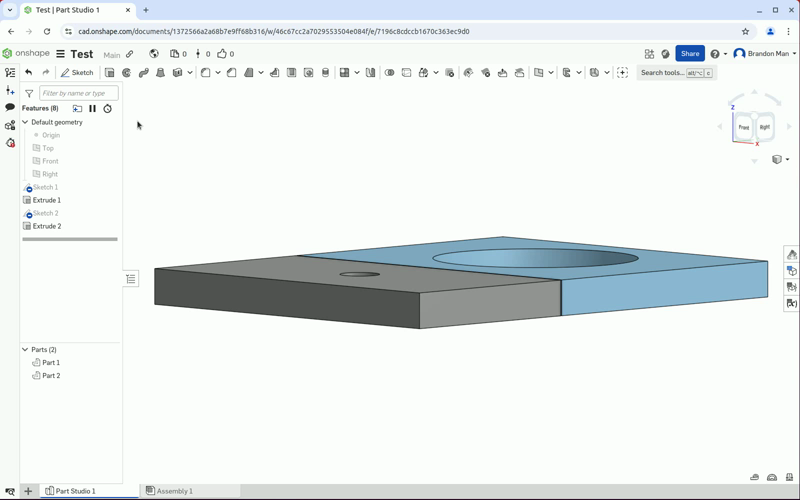
key(down, 3)
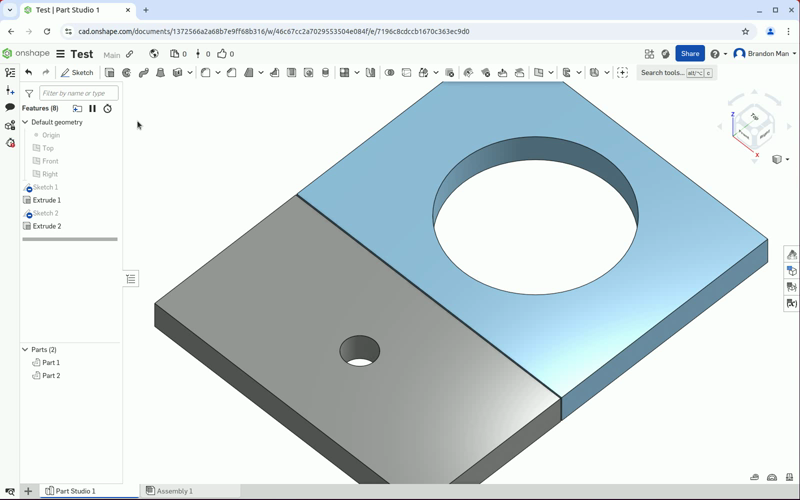
mouse_move(73, 189)
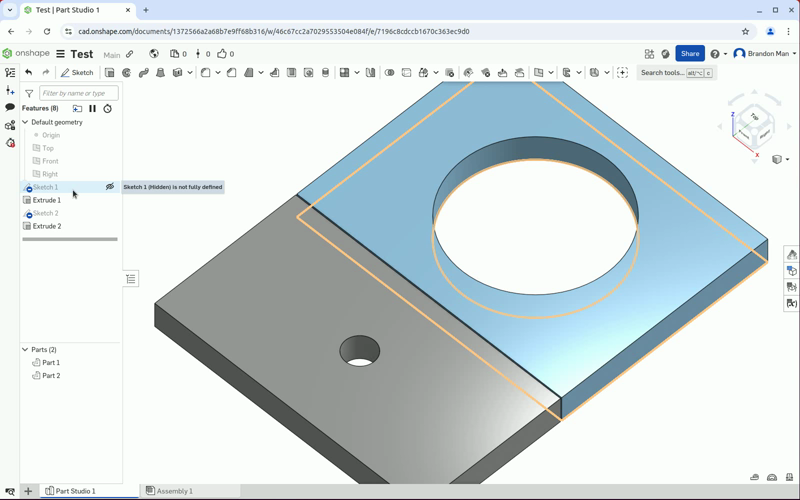
click(73, 189)